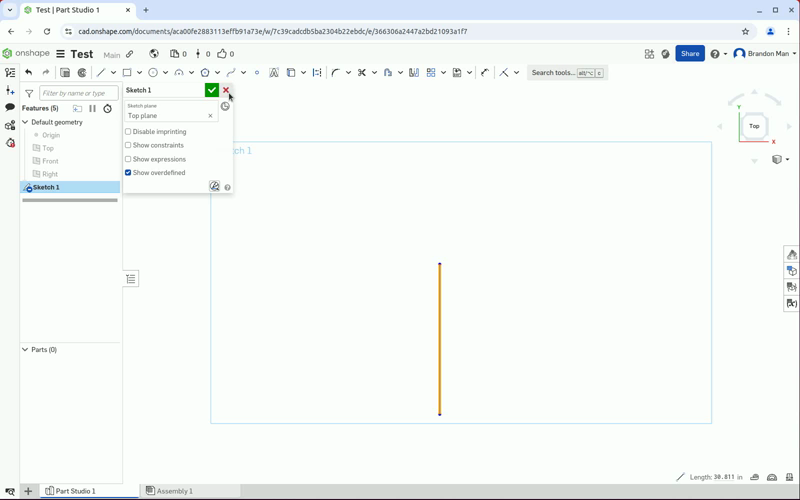
key(shift+h)
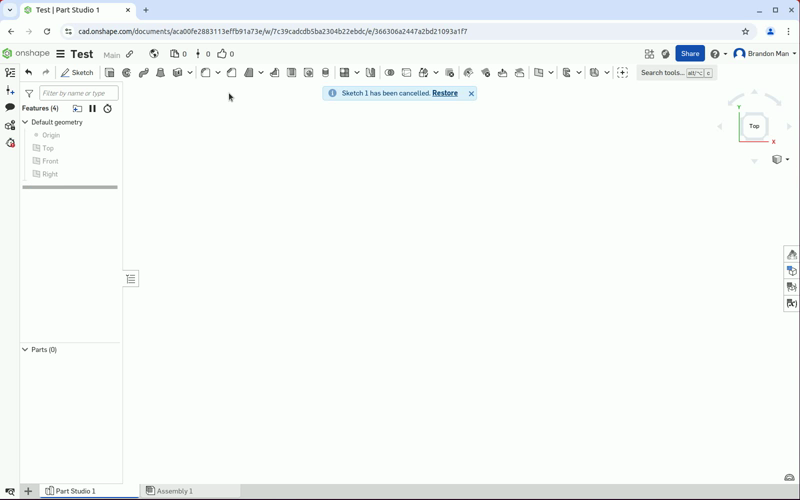
mouse_move(73, 352)
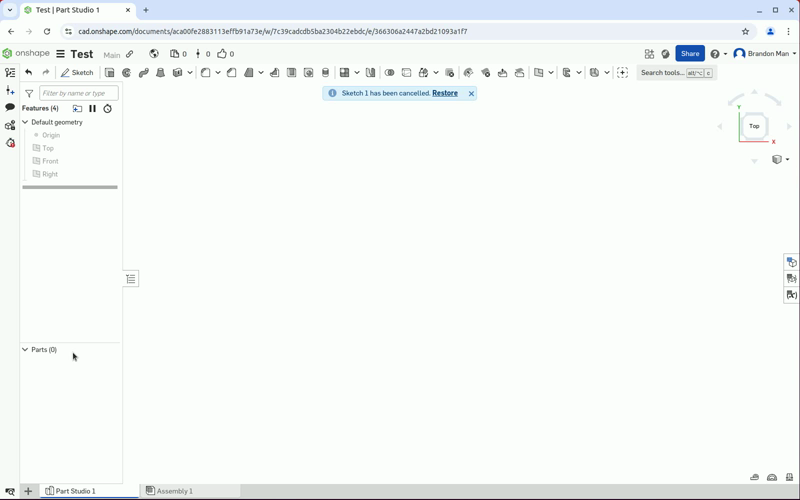
key(y)
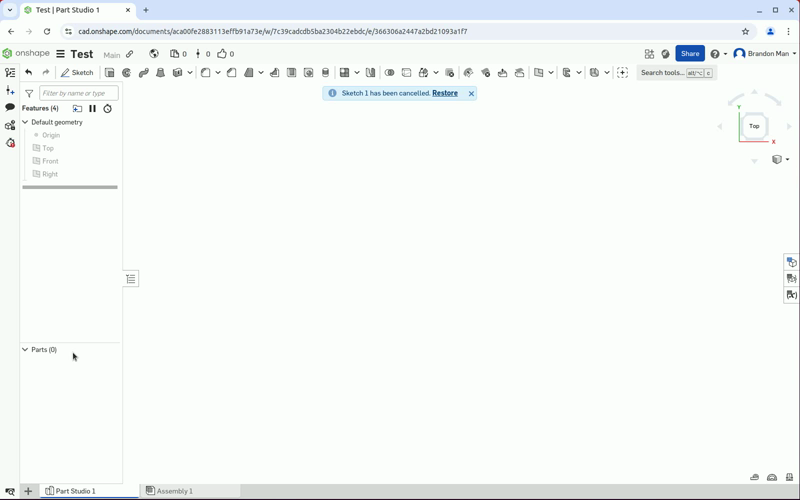
key(shift+p)
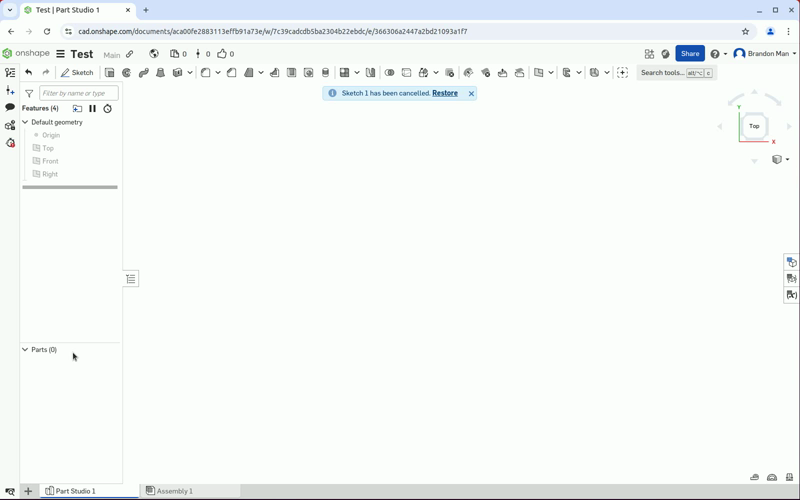
key(space)
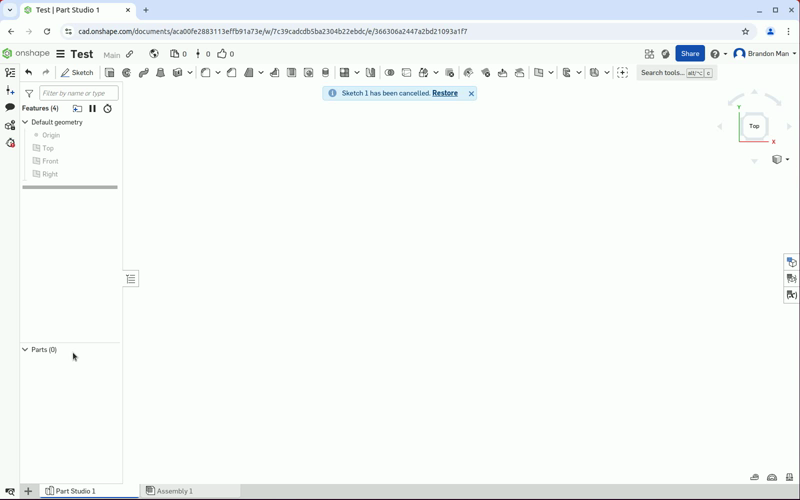
key_down(shift)
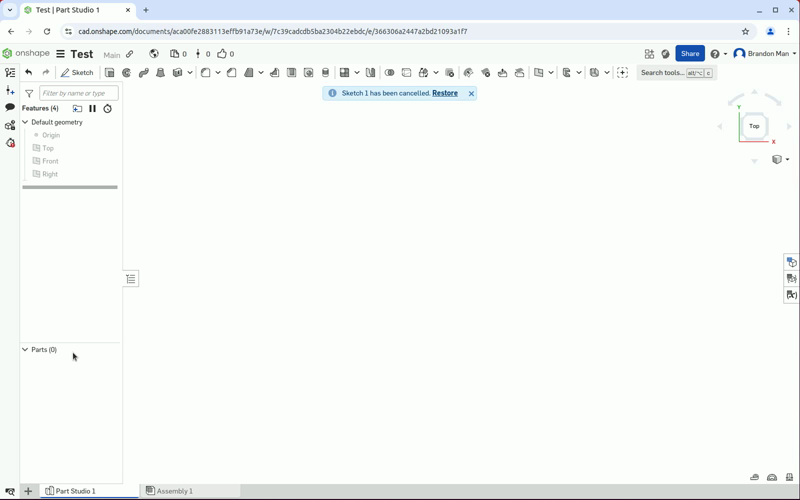
key(up)
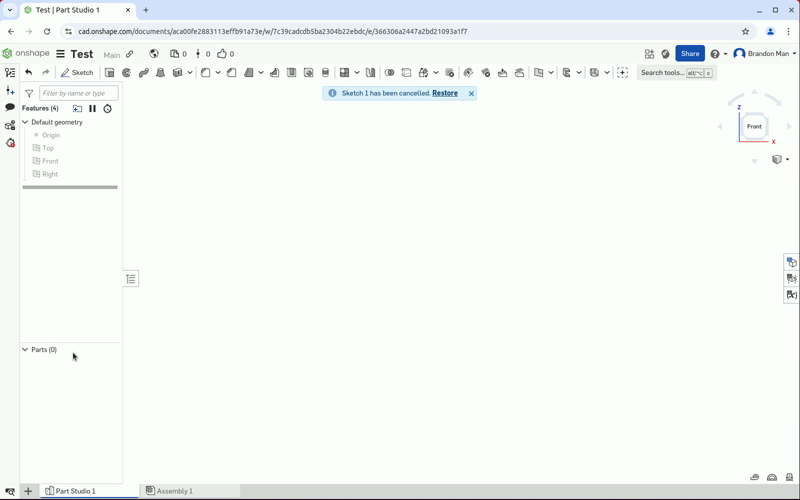
key_up(shift)
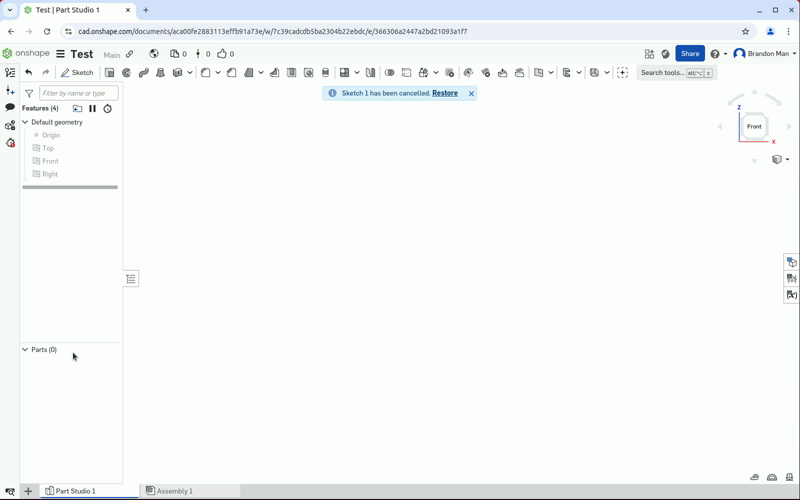
mouse_move(73, 352)
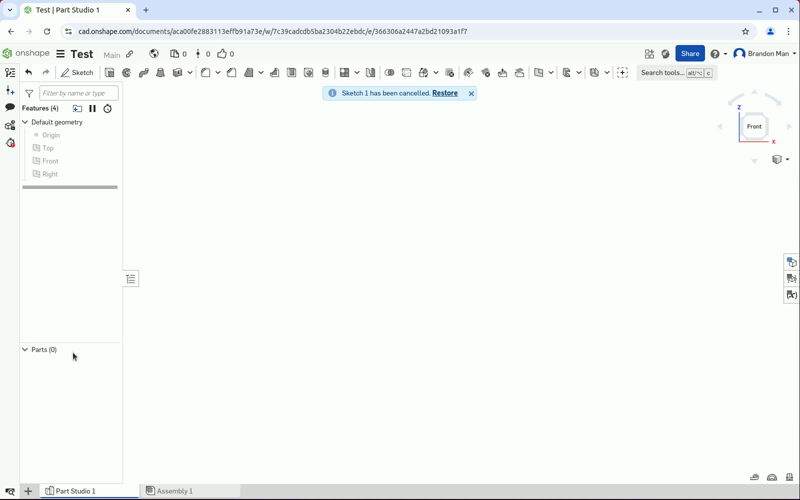
key(shift+y)
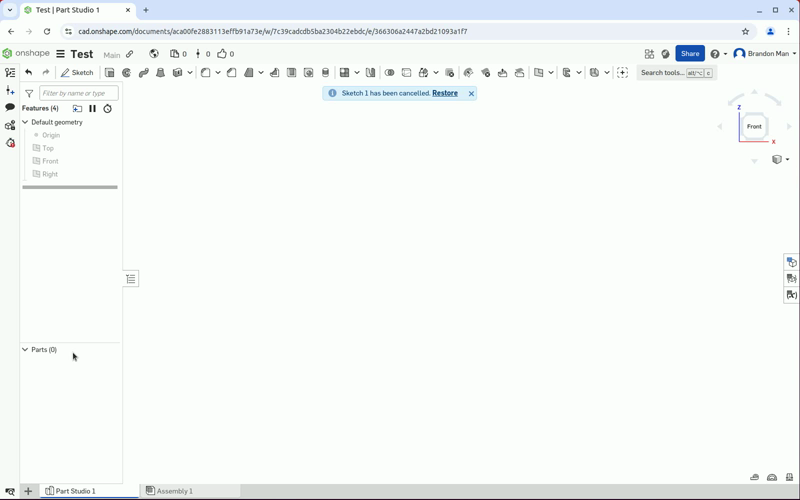
key(shift+s)
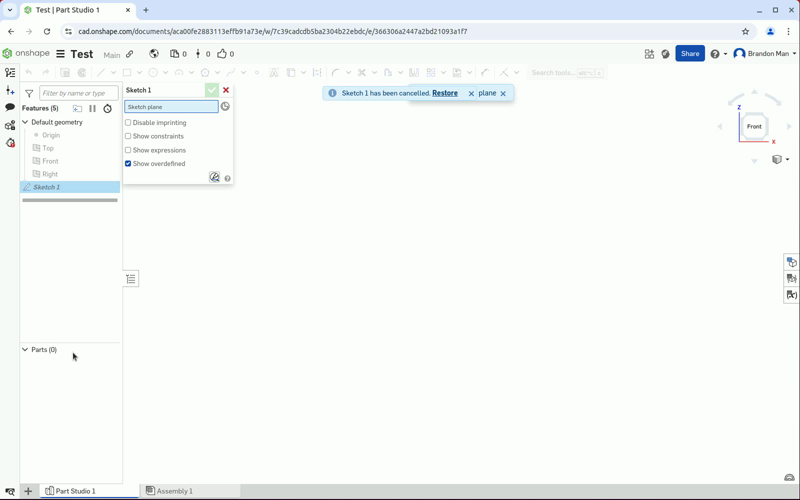
mouse_move(73, 163)
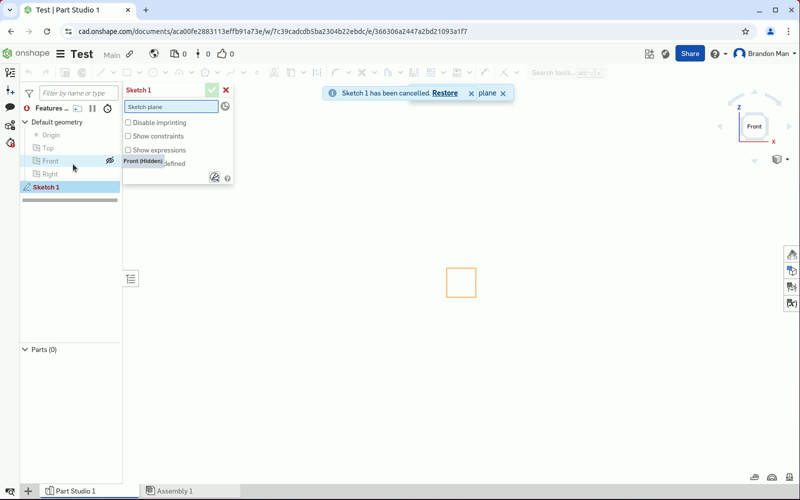
click(73, 163)
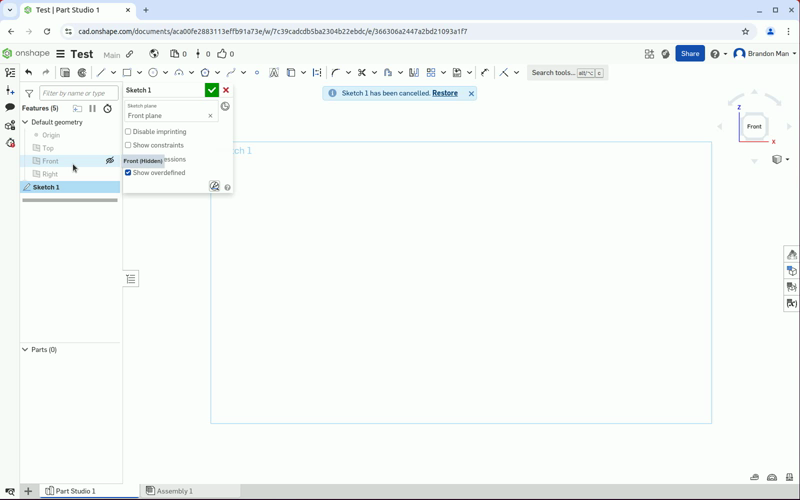
mouse_move(73, 352)
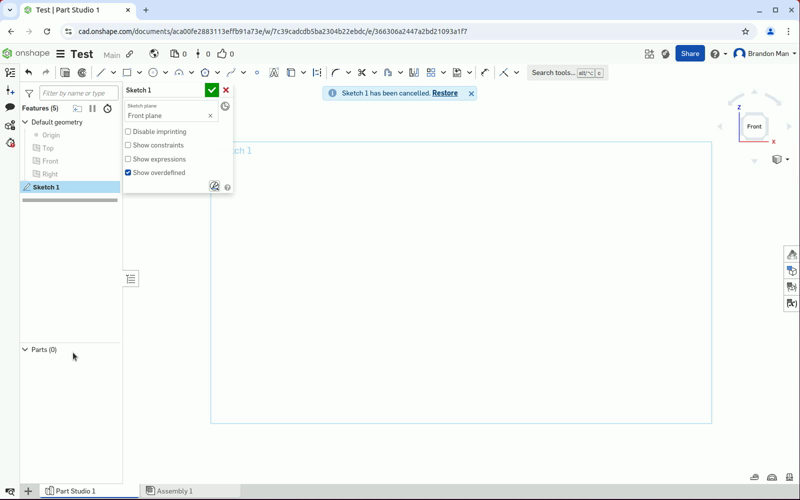
key(y)
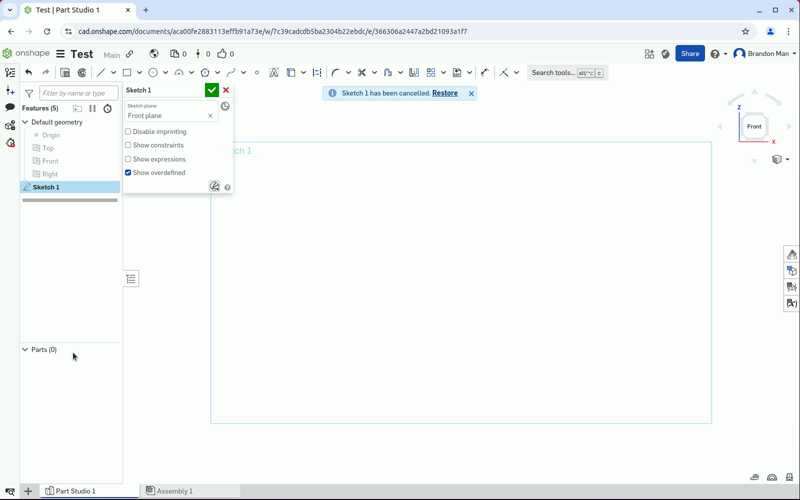
key(l)
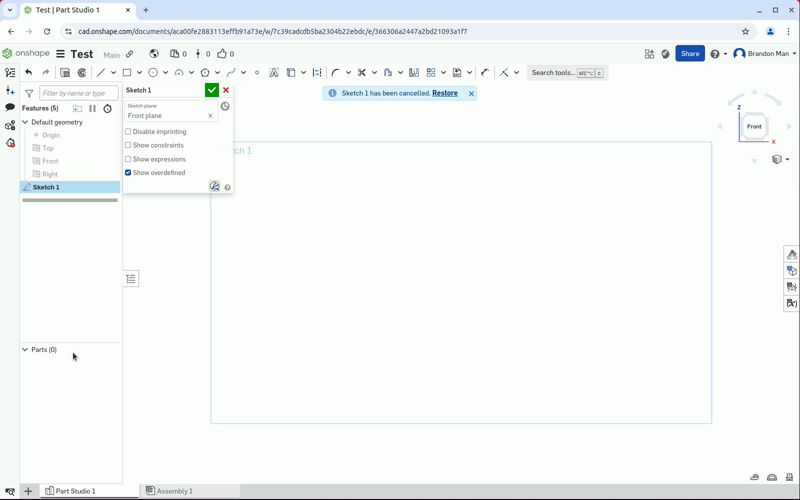
key_down(shift)
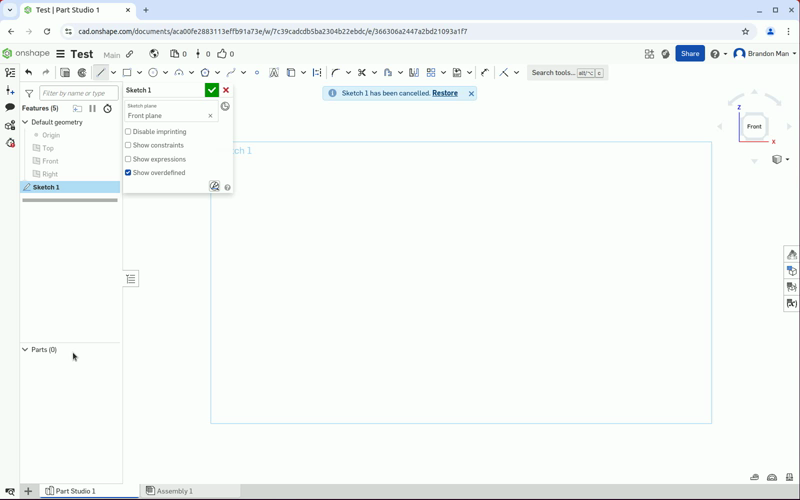
mouse_move(465, 279)
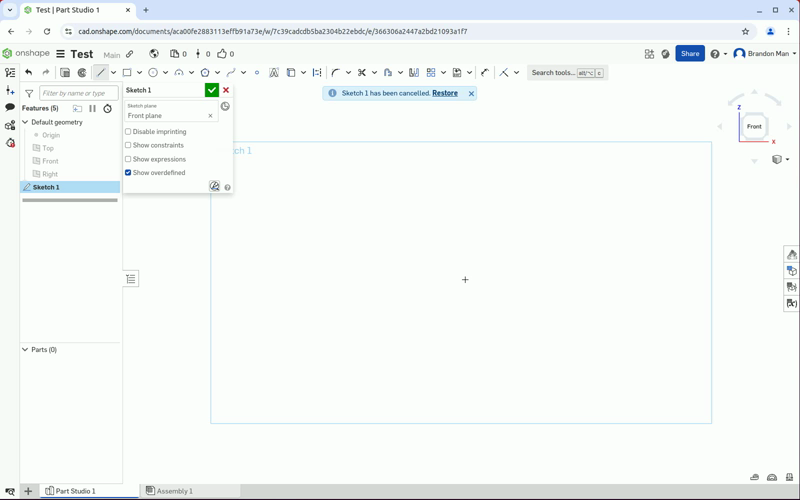
click(465, 279)
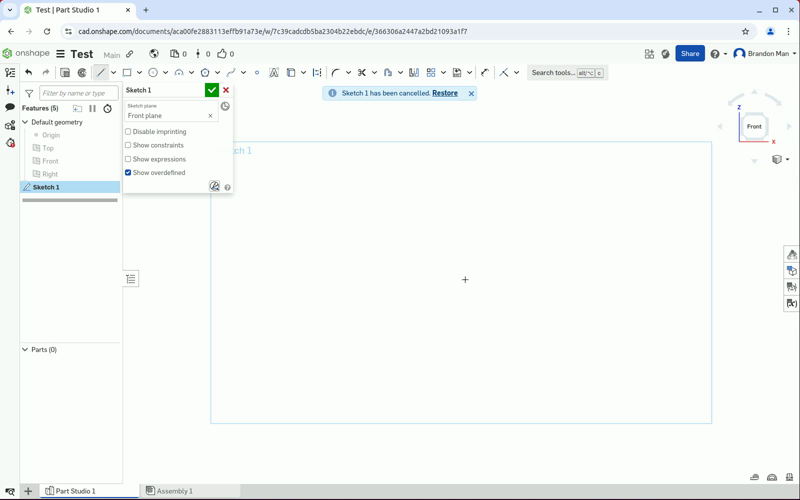
key_up(shift)
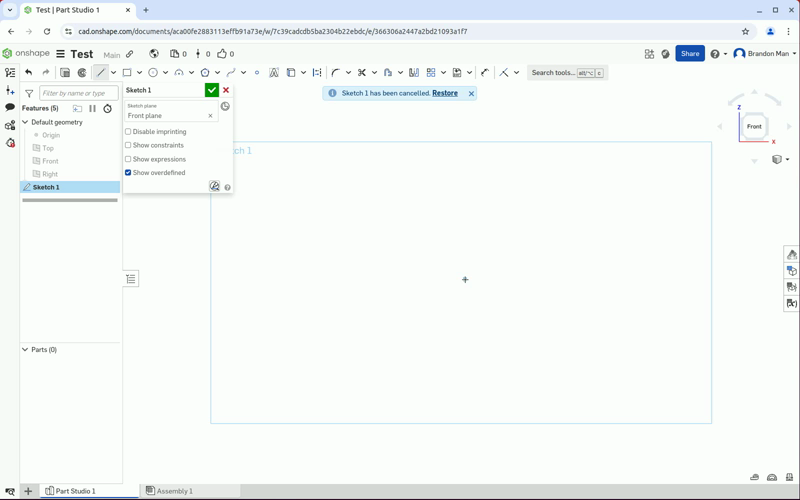
key_down(shift)
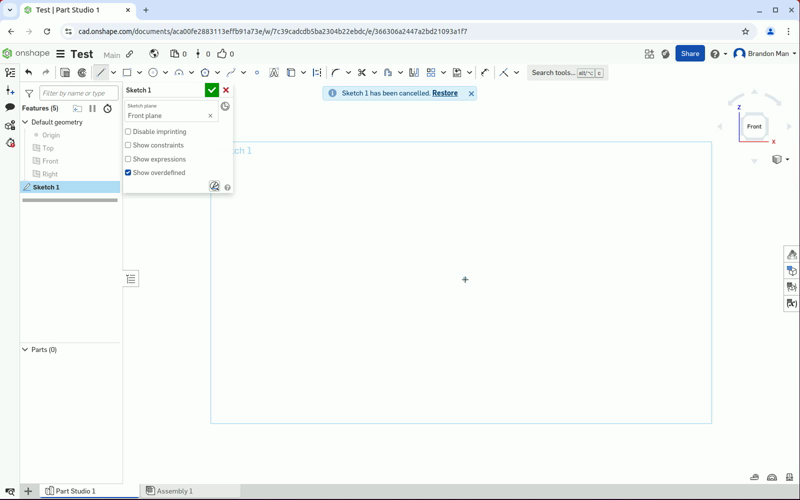
mouse_move(541, 279)
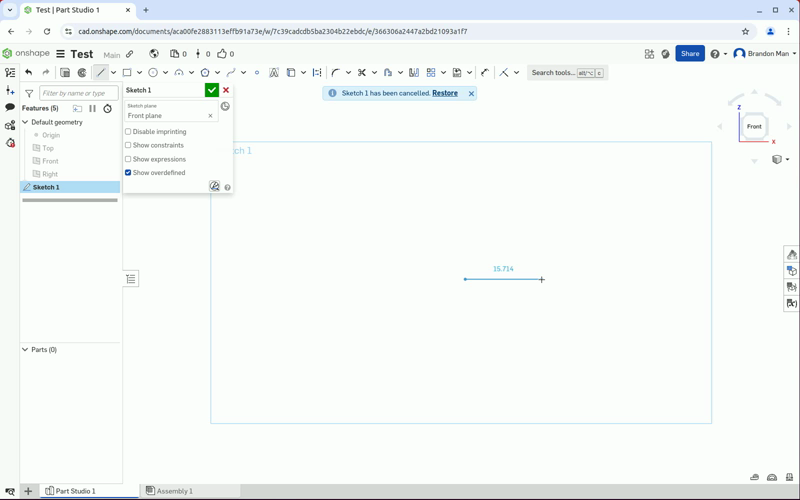
click(541, 279)
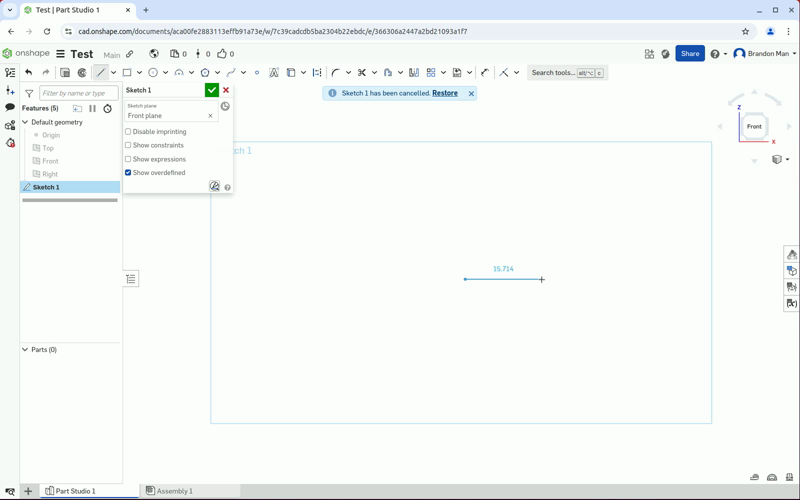
key_up(shift)
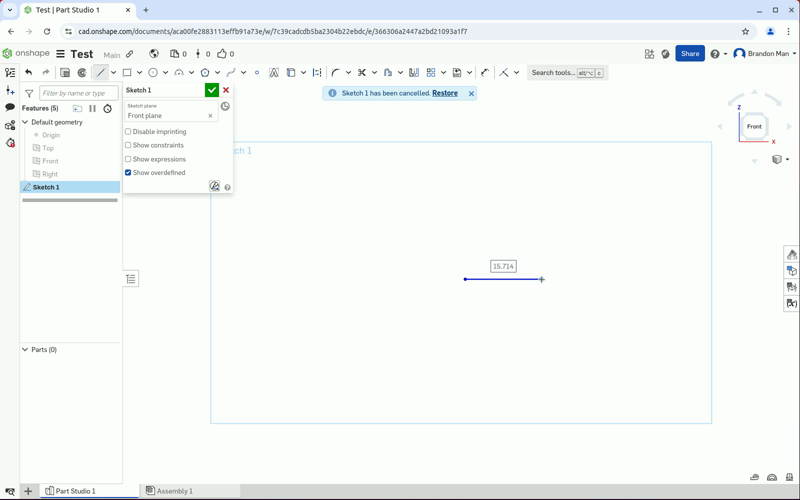
key_down(shift)
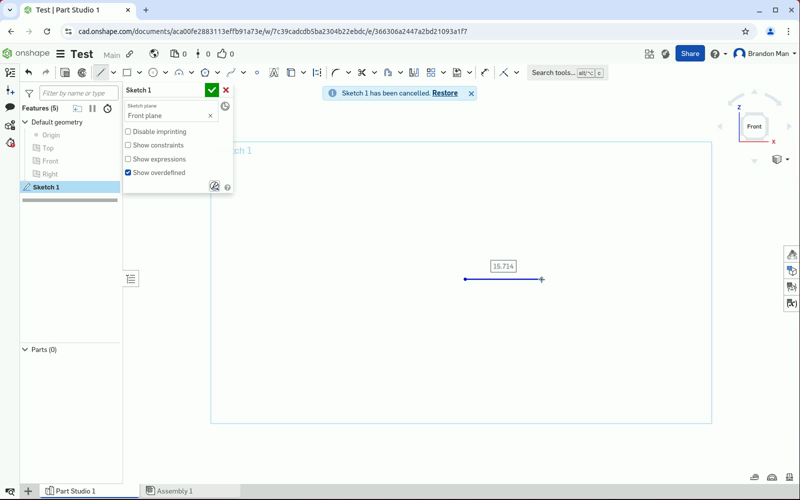
mouse_move(541, 187)
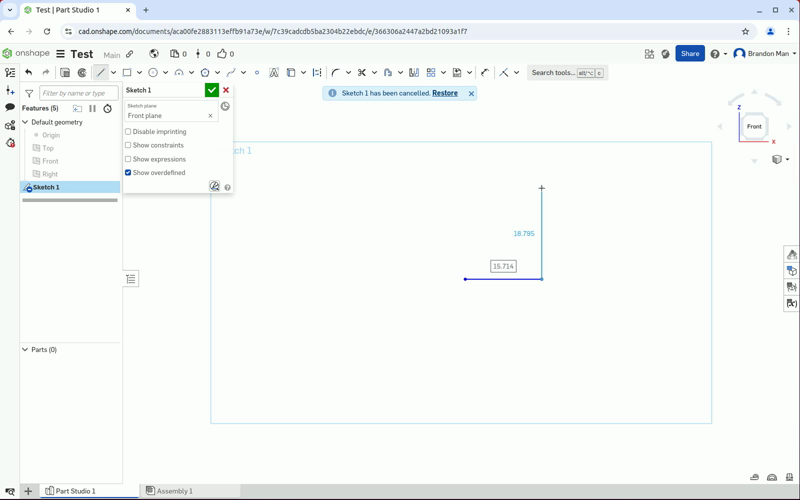
click(541, 187)
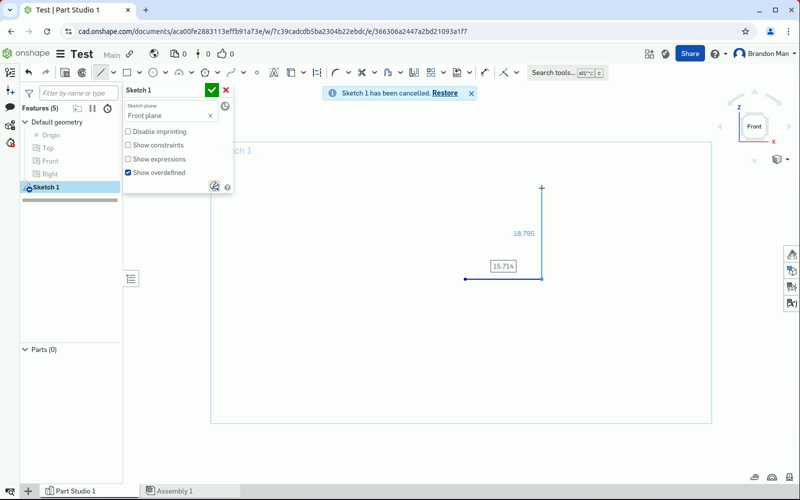
key_up(shift)
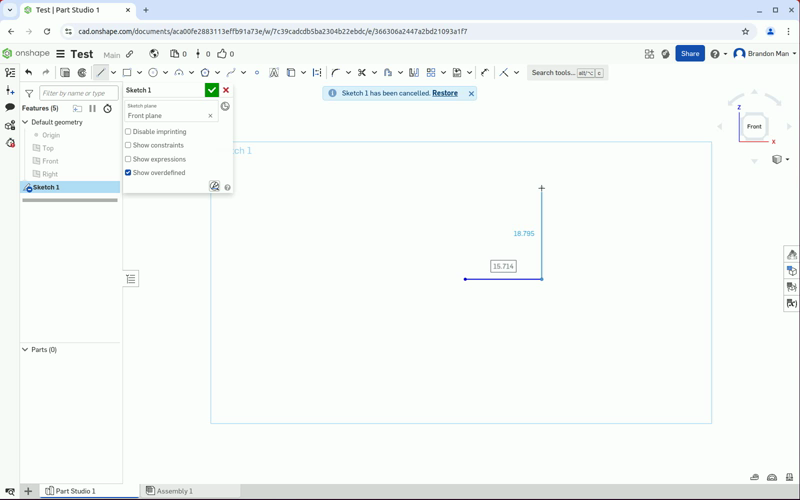
key_down(shift)
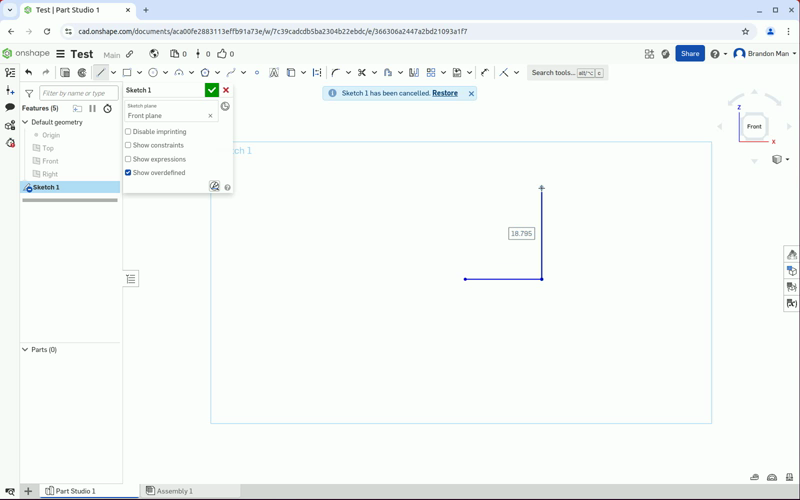
mouse_move(465, 187)
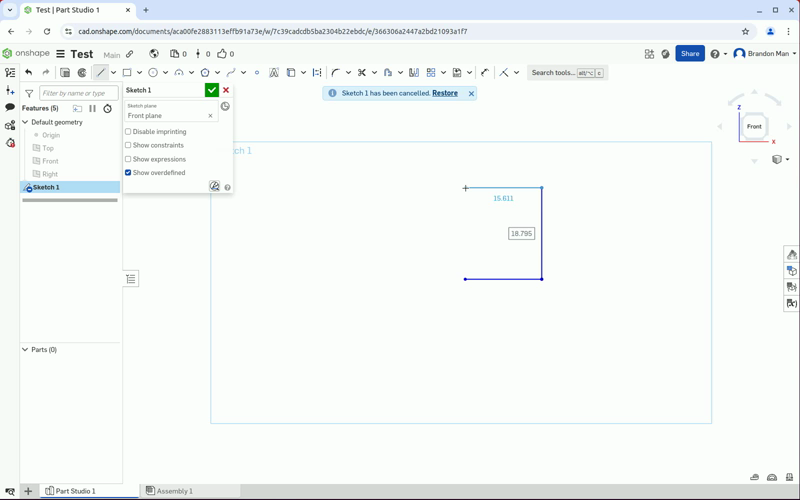
click(465, 187)
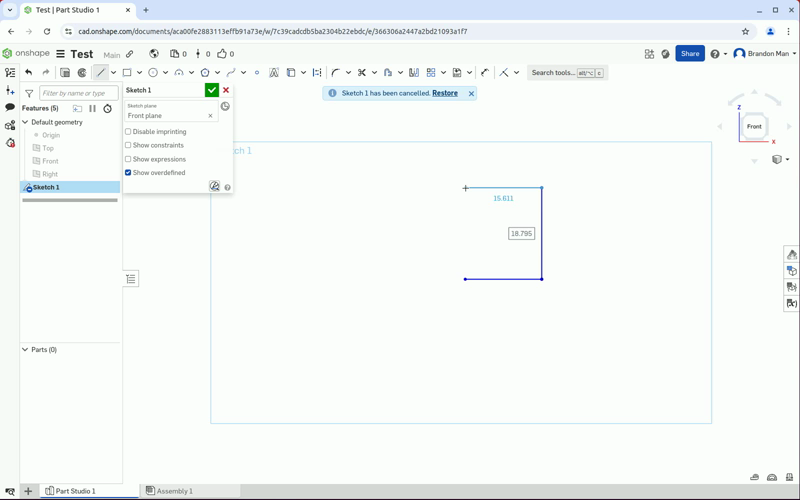
key_up(shift)
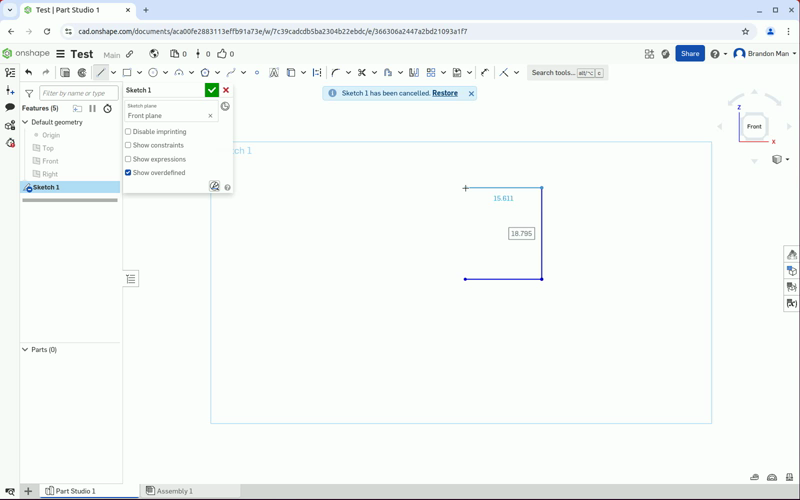
key_down(shift)
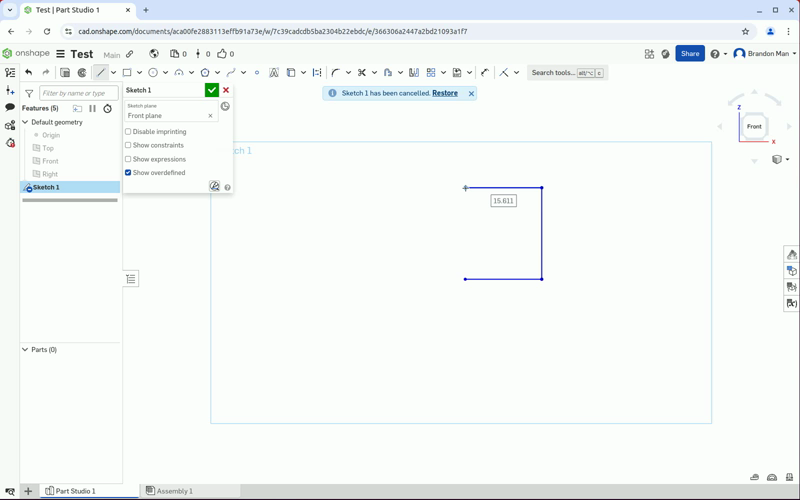
mouse_move(465, 279)
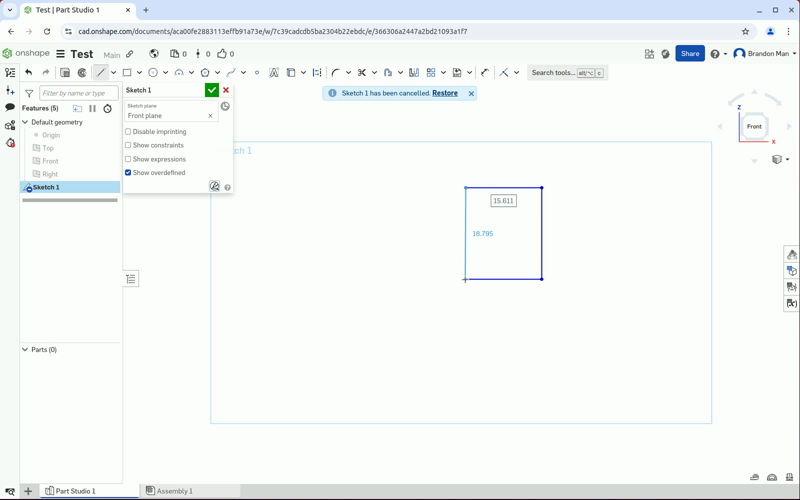
key_up(shift)
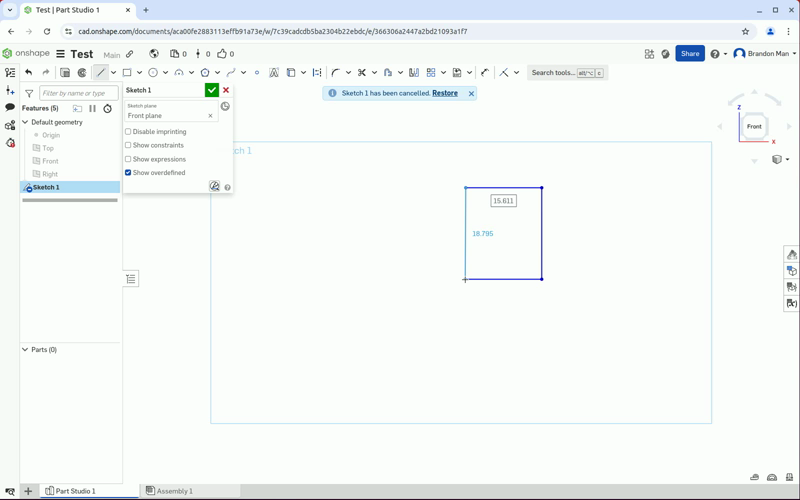
click(465, 279)
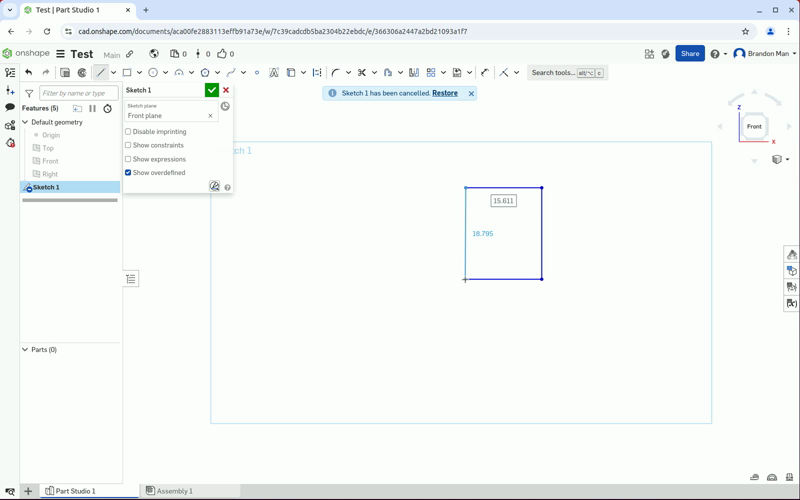
key(esc)
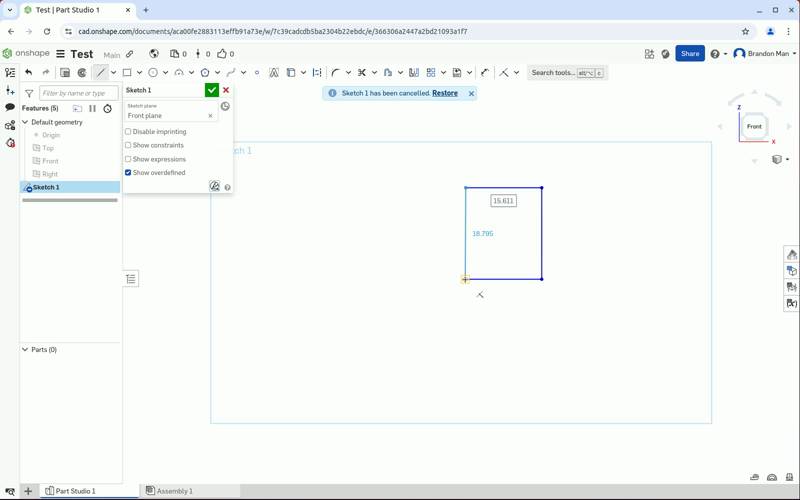
mouse_move(477, 202)
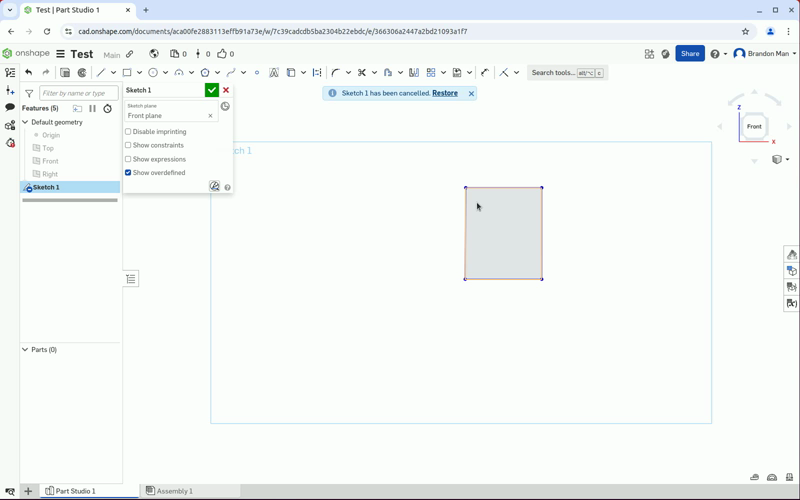
click(477, 202)
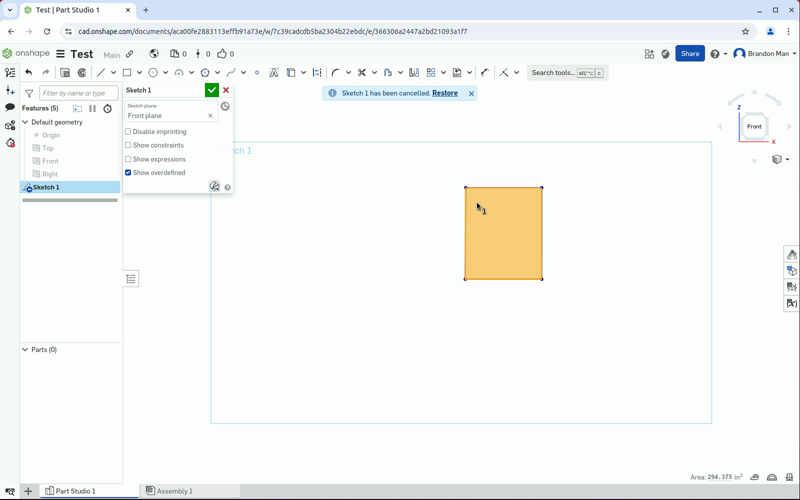
mouse_move(73, 352)
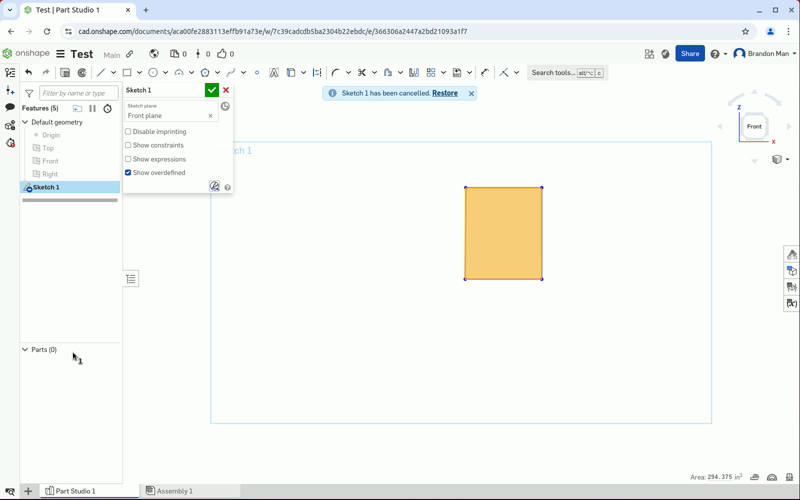
key(shift+y)
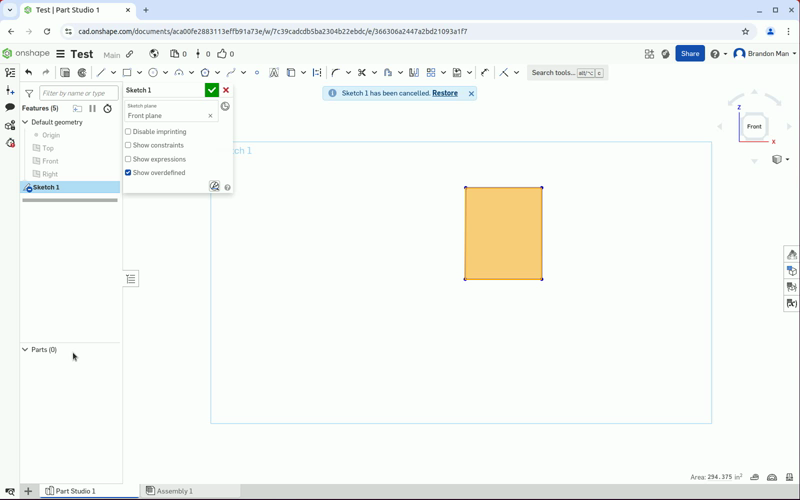
key(shift+e)
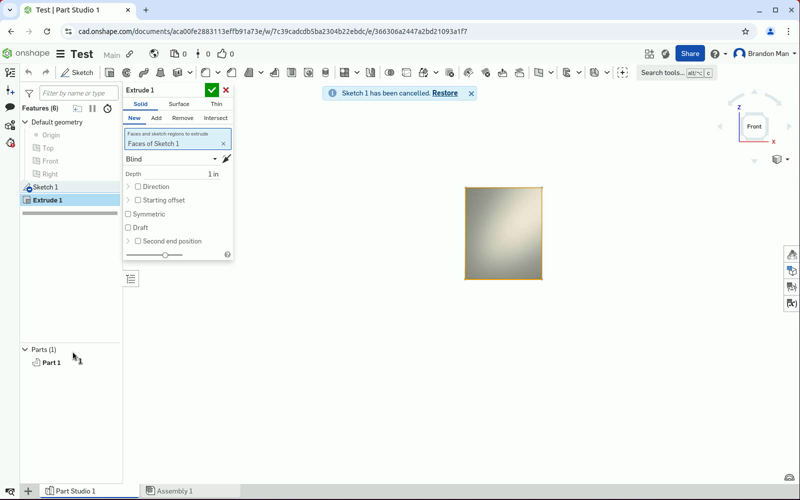
mouse_move(143, 106)
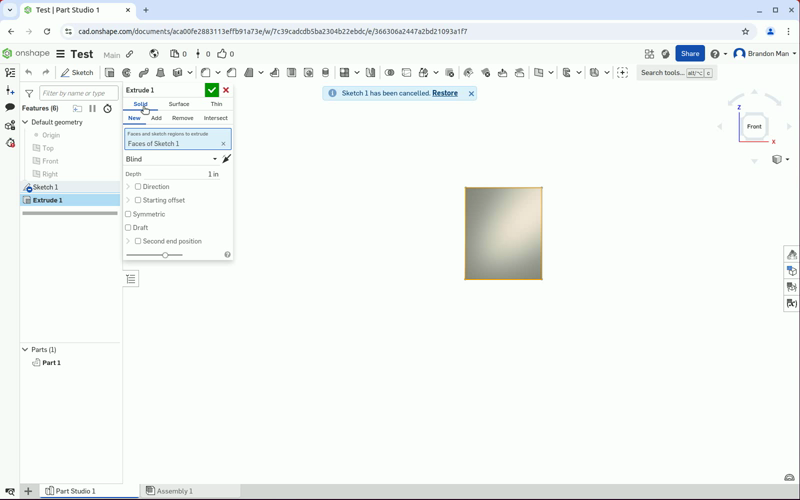
click(143, 106)
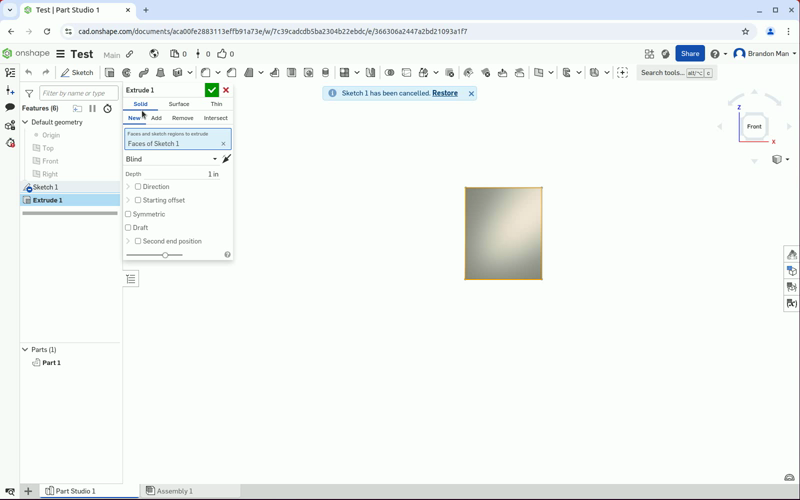
mouse_move(137, 120)
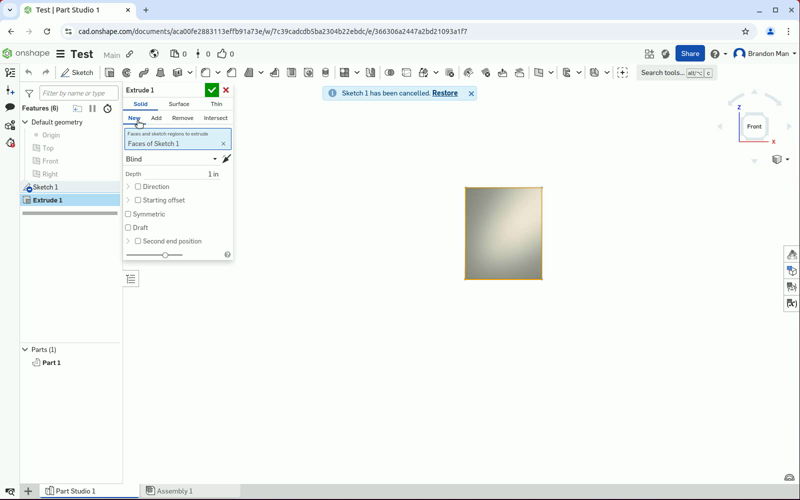
click(137, 120)
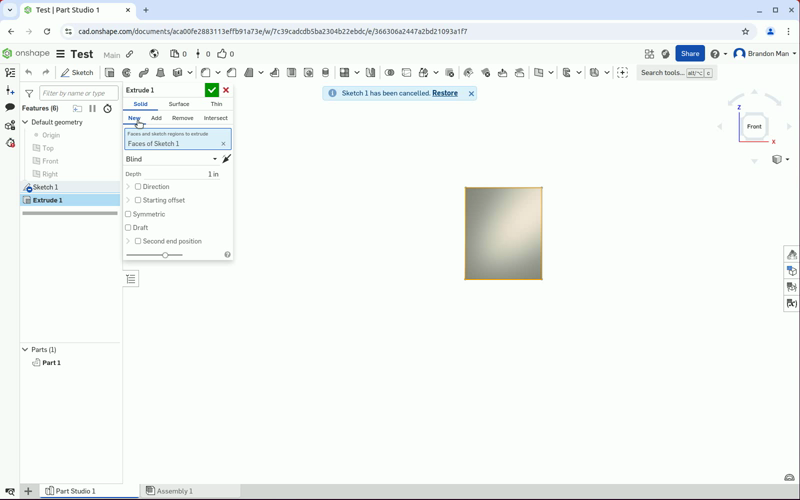
key(tab, 4)
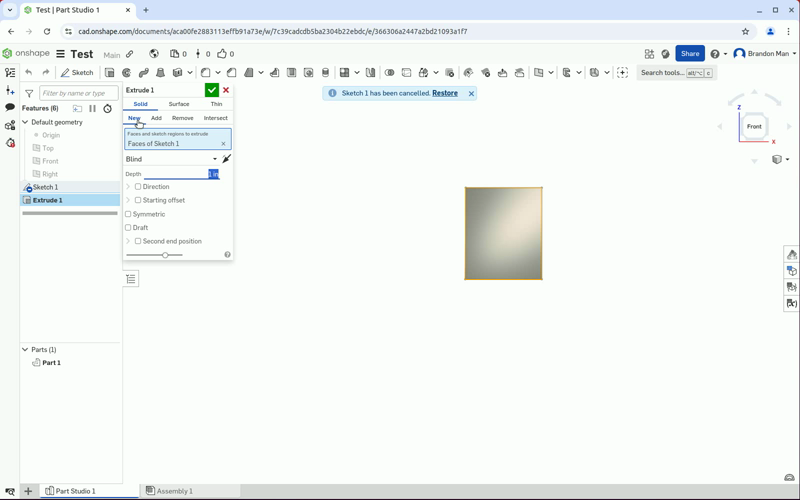
text(1.204)
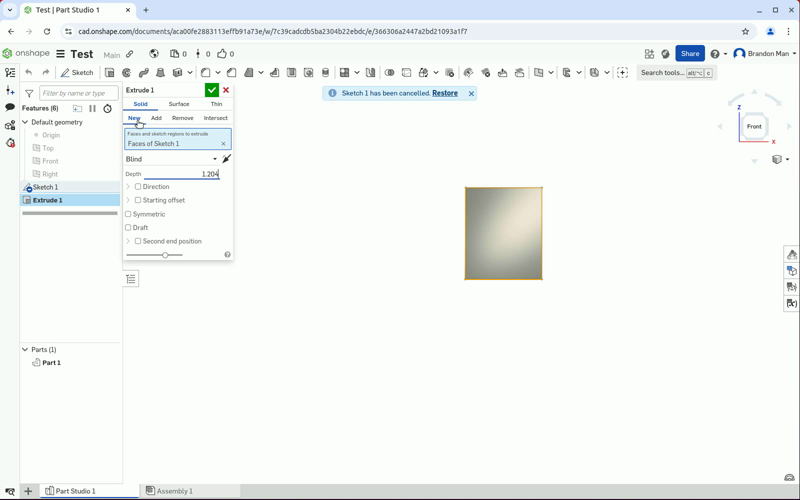
key(enter)
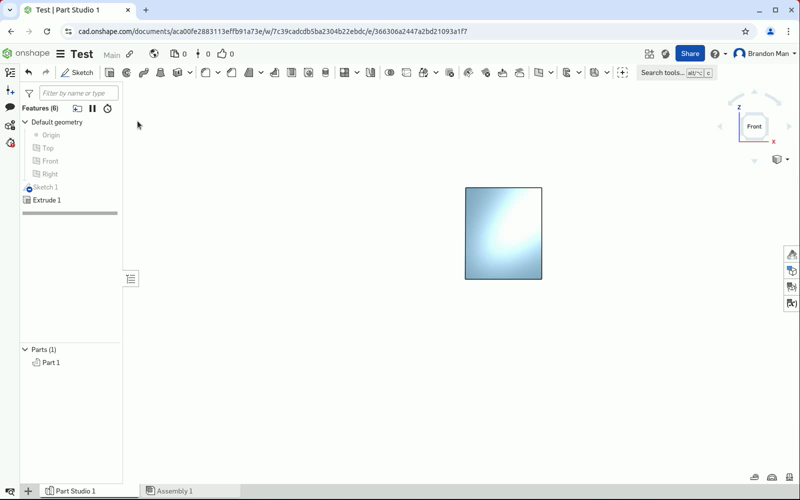
key(shift+h)
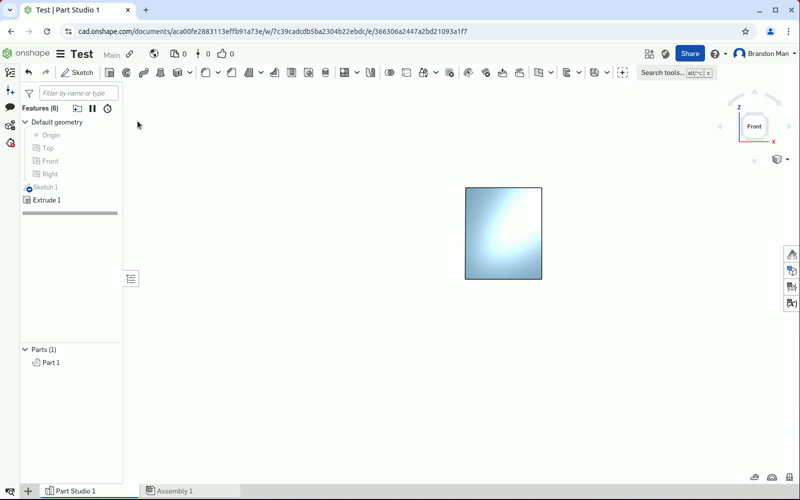
key(shift+h)
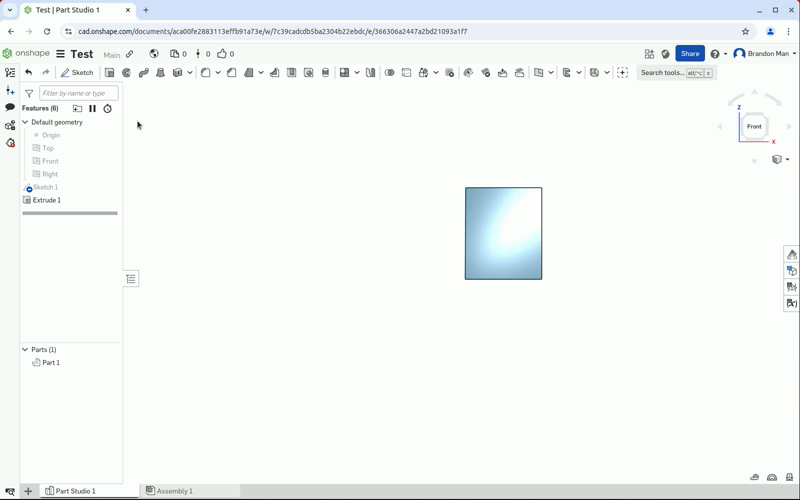
mouse_move(73, 189)
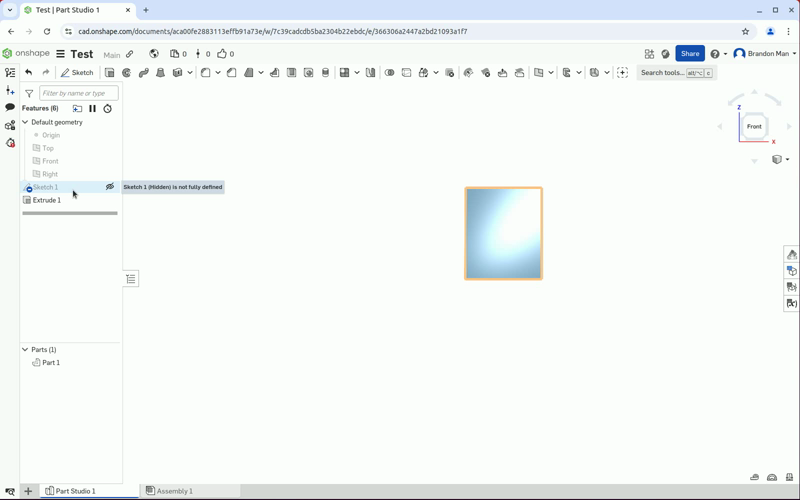
click(73, 189)
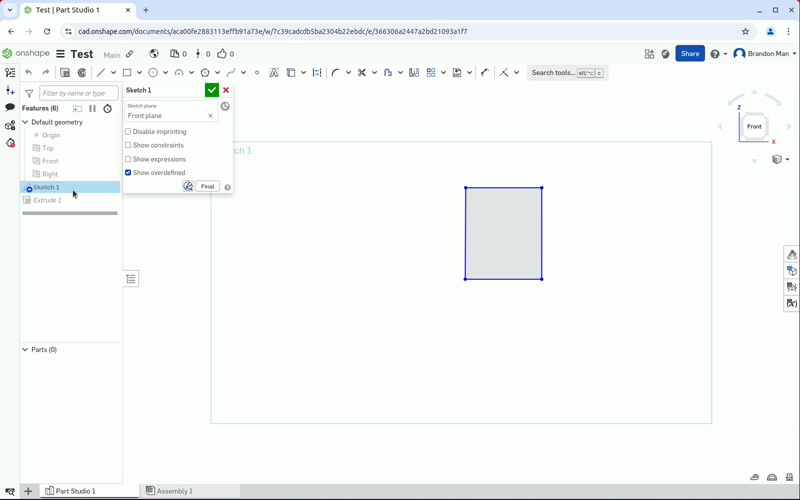
mouse_move(229, 92)
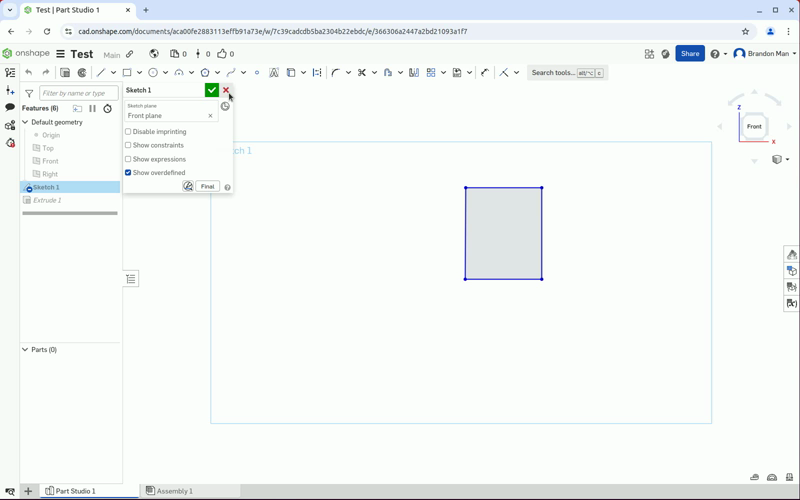
click(229, 92)
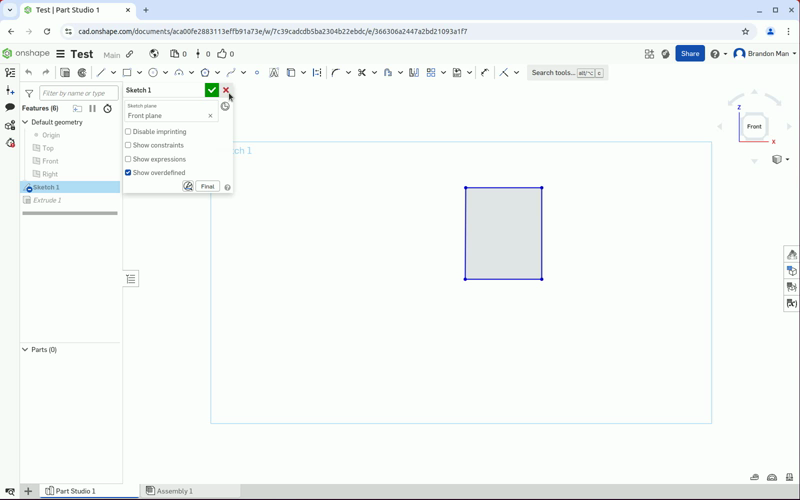
key(shift+s)
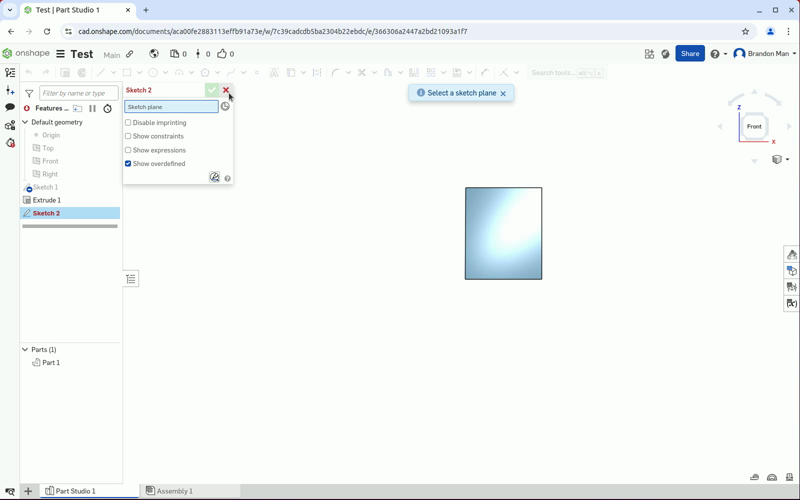
mouse_move(73, 163)
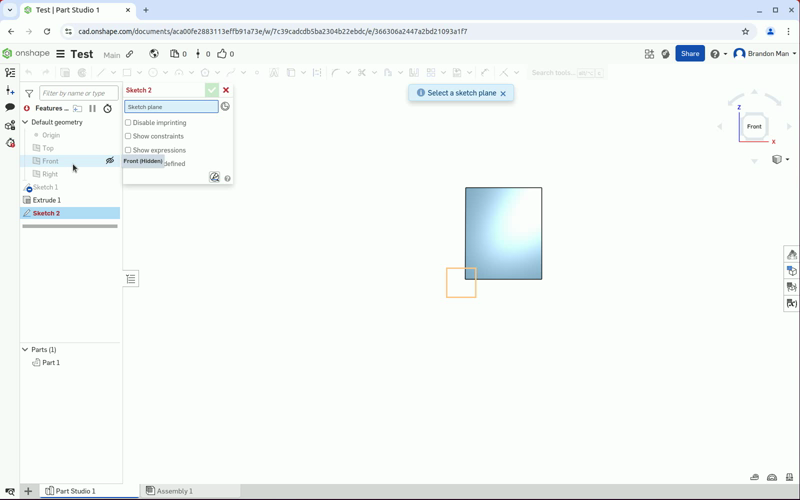
click(73, 163)
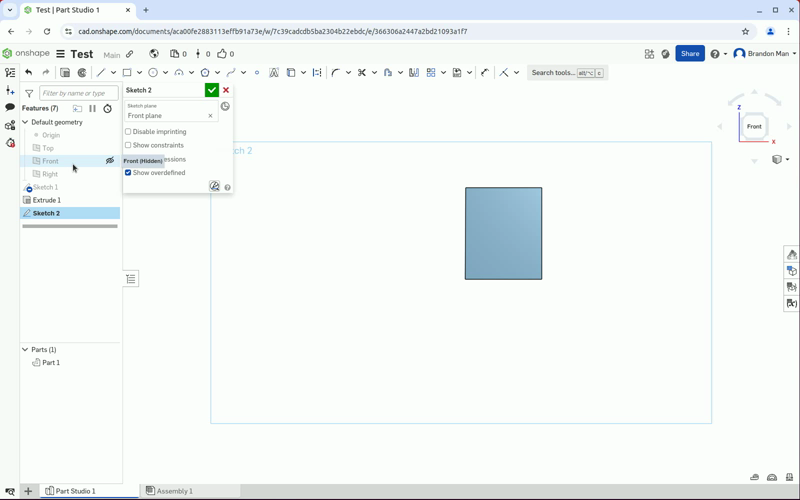
mouse_move(73, 352)
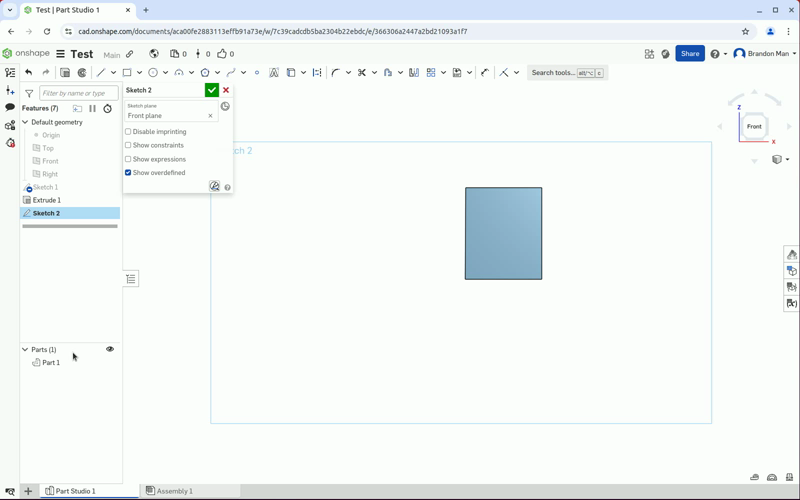
key(y)
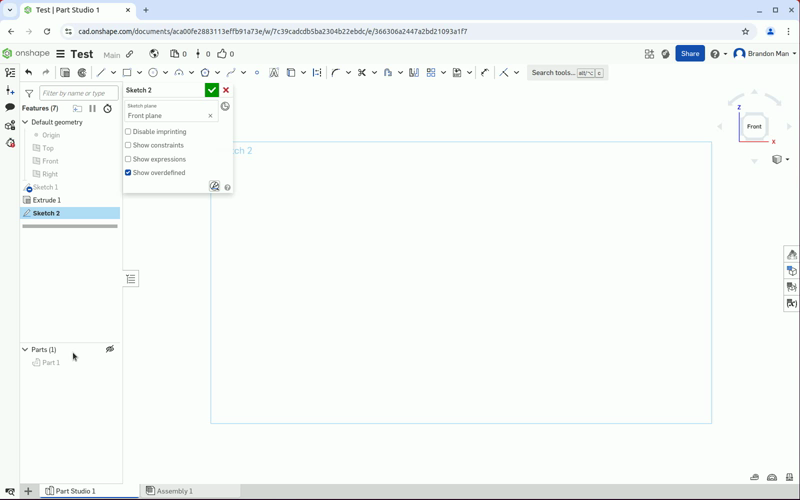
key(l)
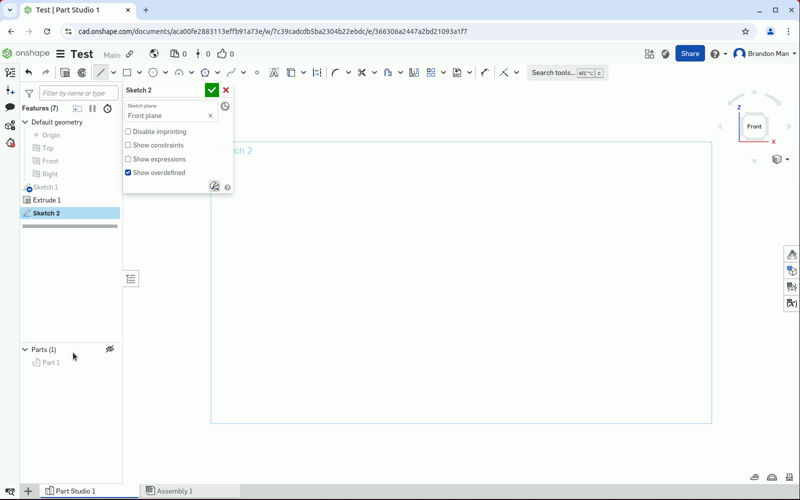
key_down(shift)
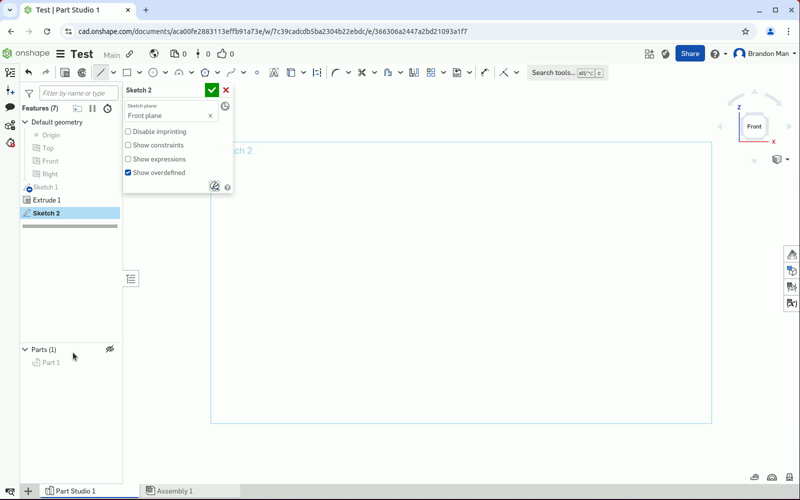
mouse_move(460, 282)
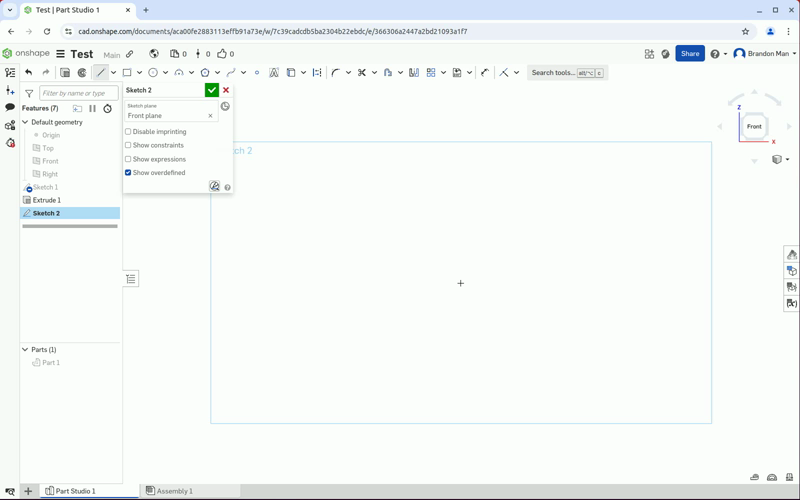
click(460, 282)
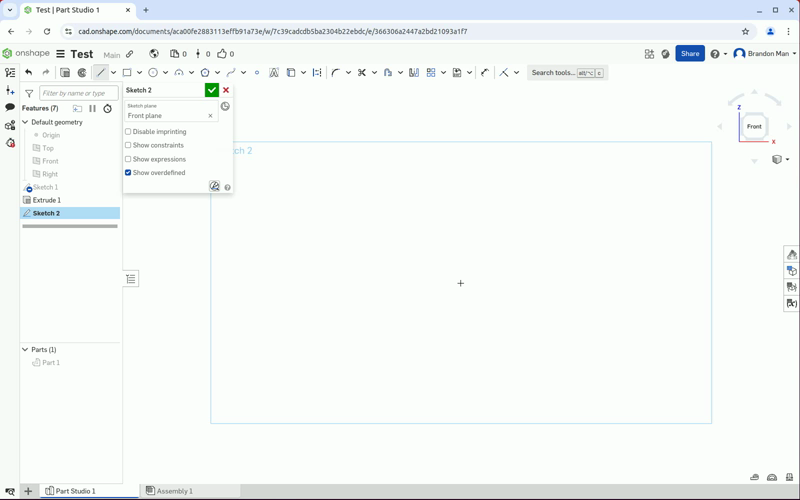
key_up(shift)
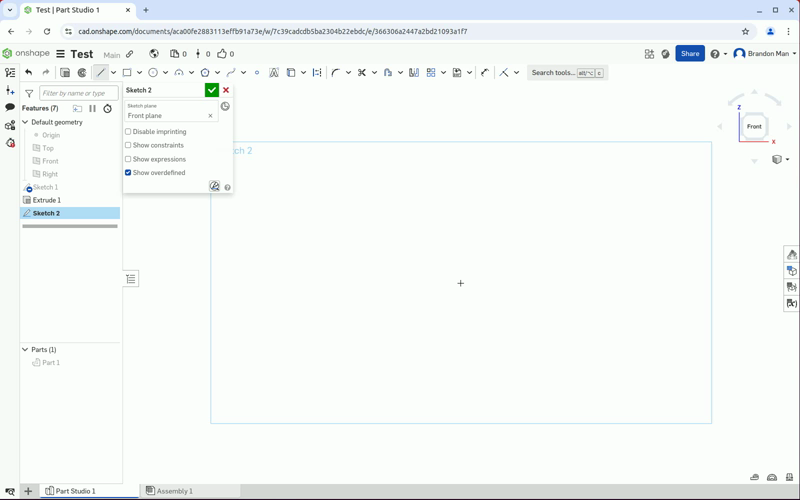
key_down(shift)
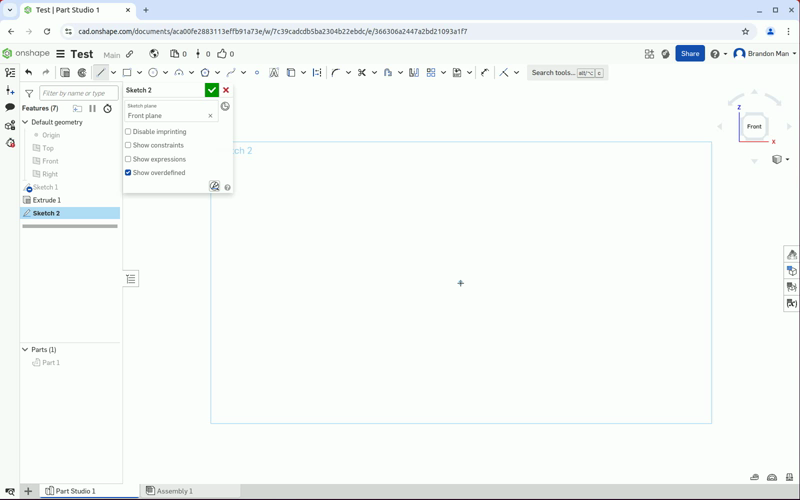
mouse_move(546, 282)
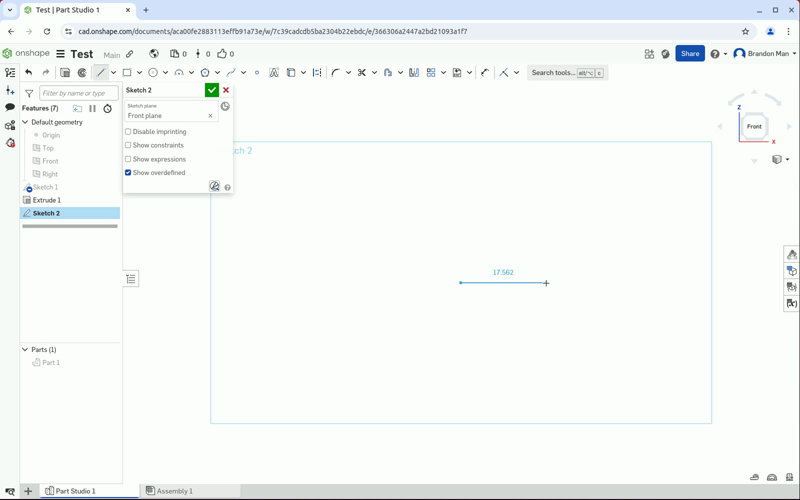
click(546, 282)
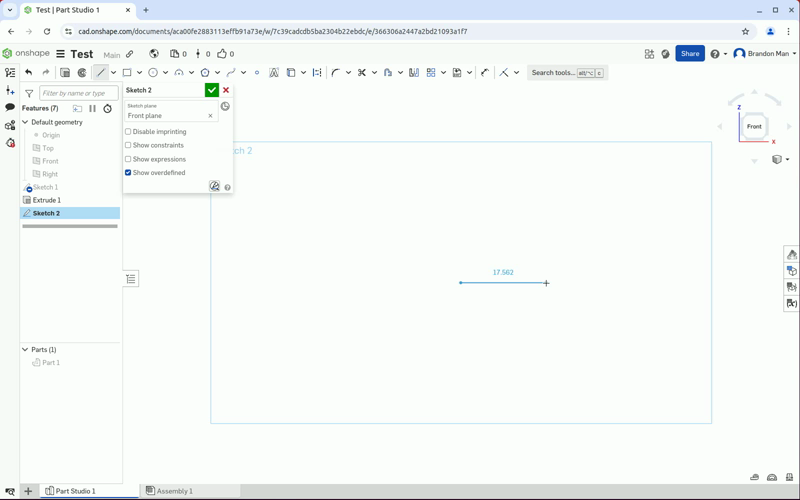
key_up(shift)
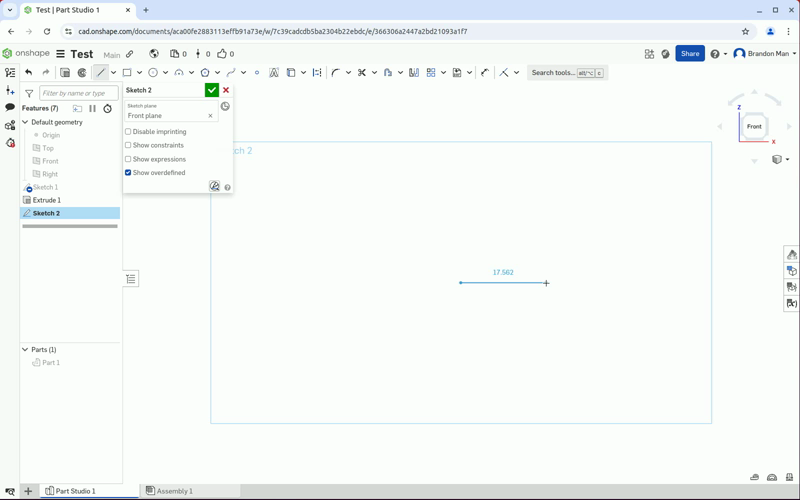
key_down(shift)
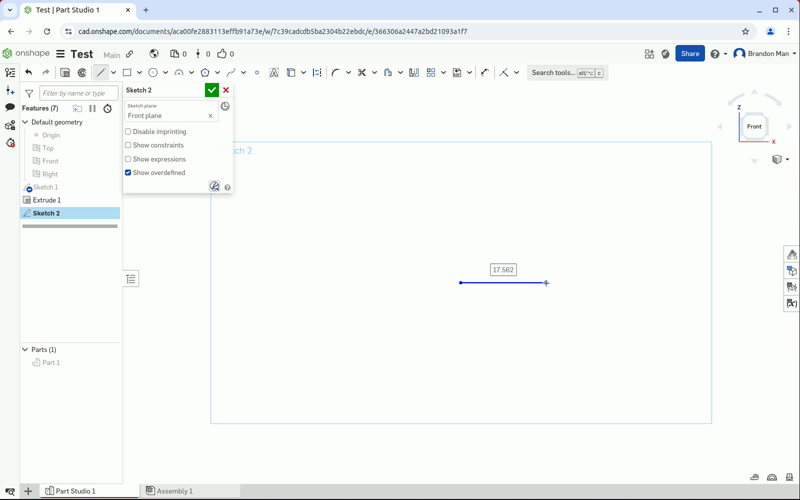
mouse_move(546, 170)
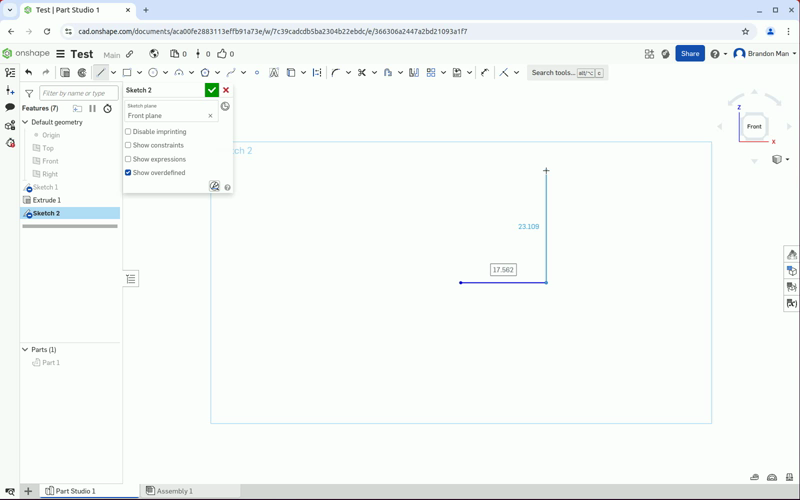
click(546, 170)
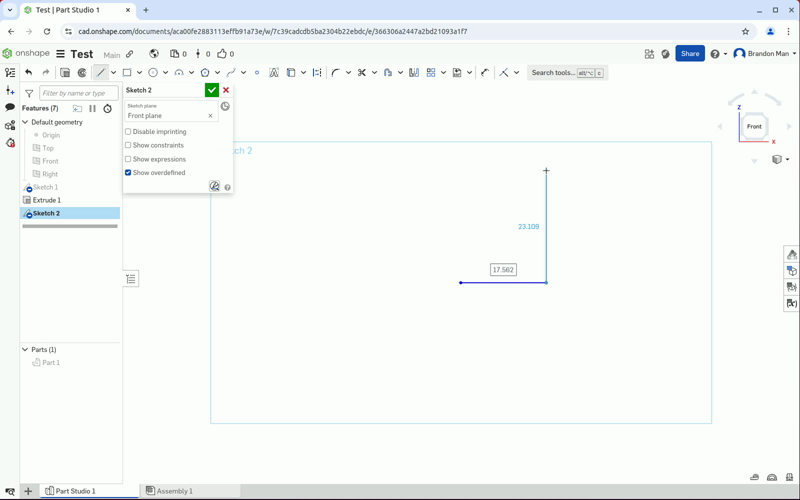
key_up(shift)
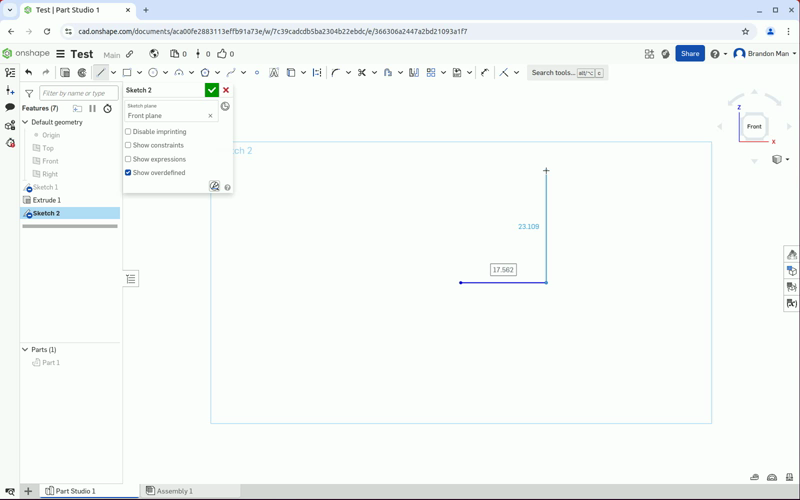
key_down(shift)
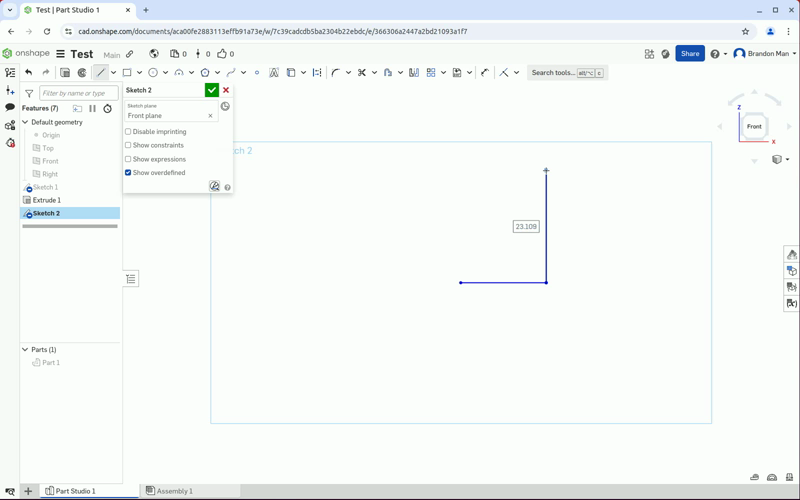
mouse_move(460, 170)
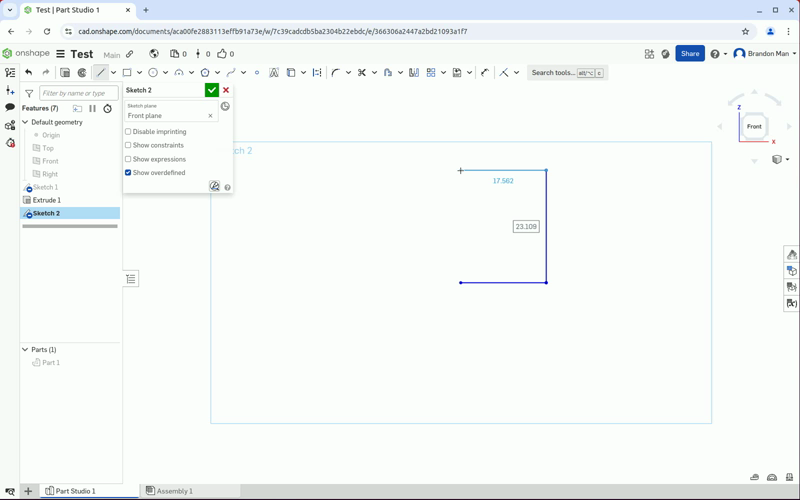
click(460, 170)
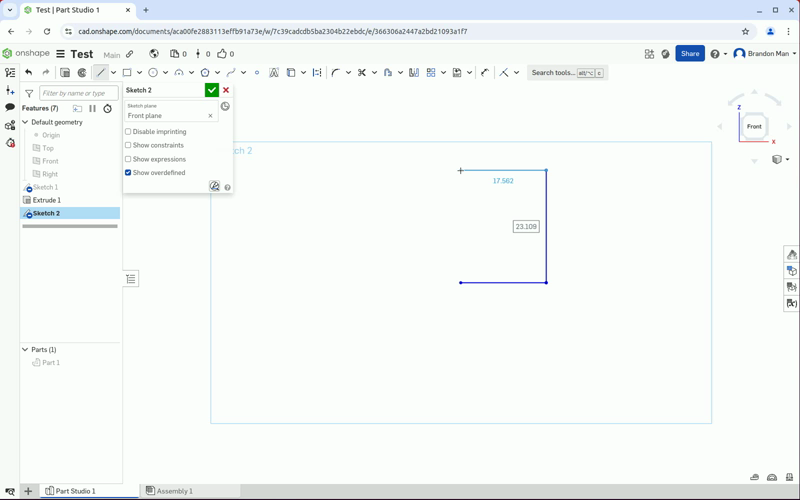
key_up(shift)
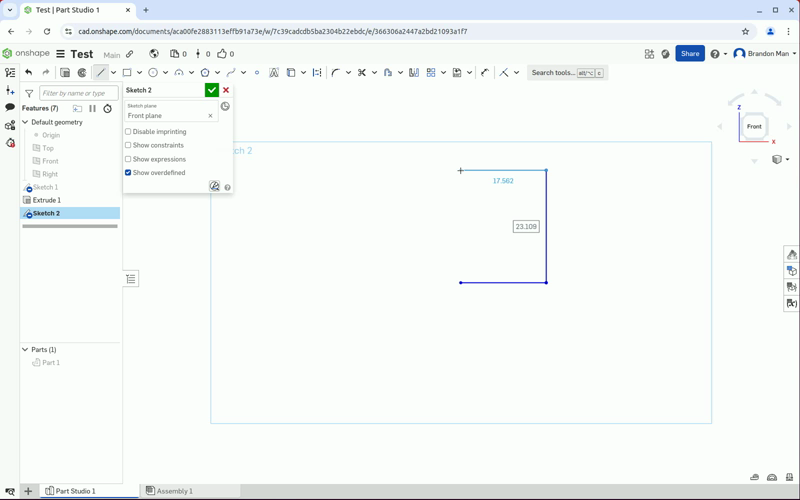
key_down(shift)
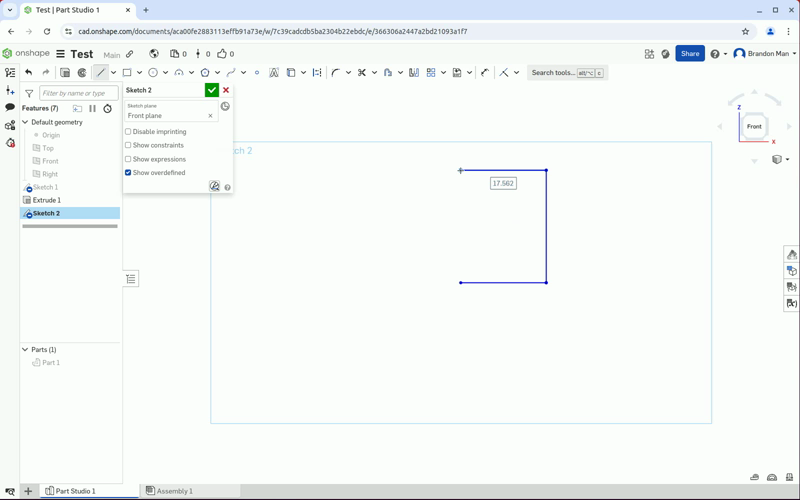
mouse_move(460, 282)
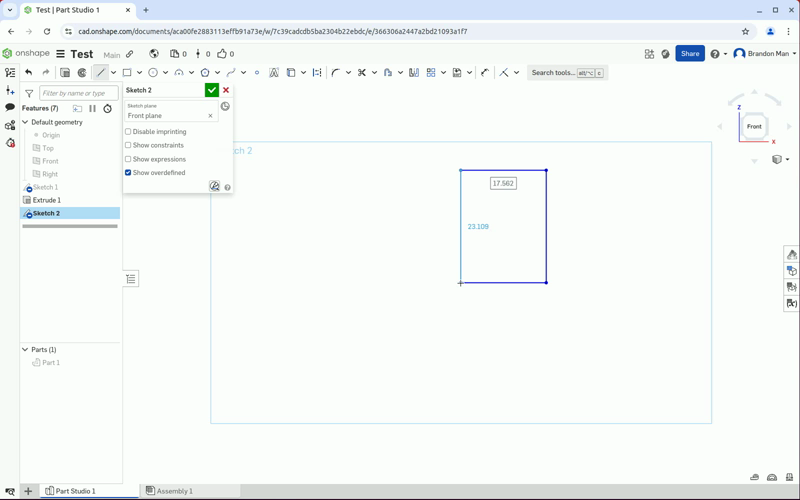
key_up(shift)
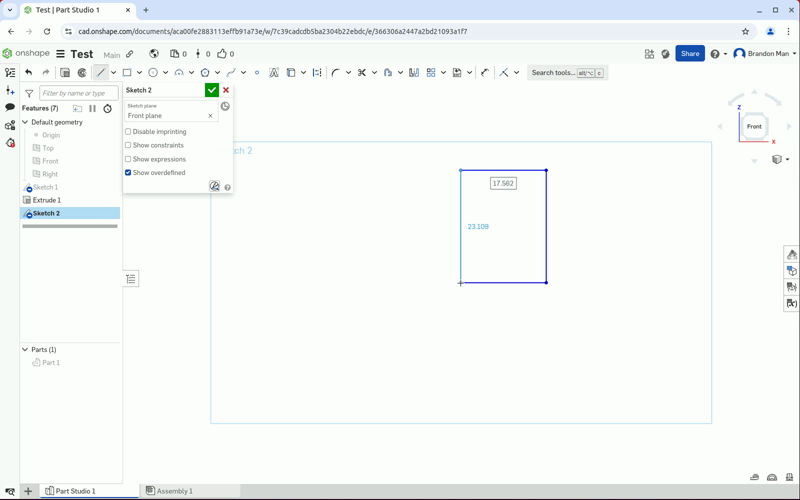
click(460, 282)
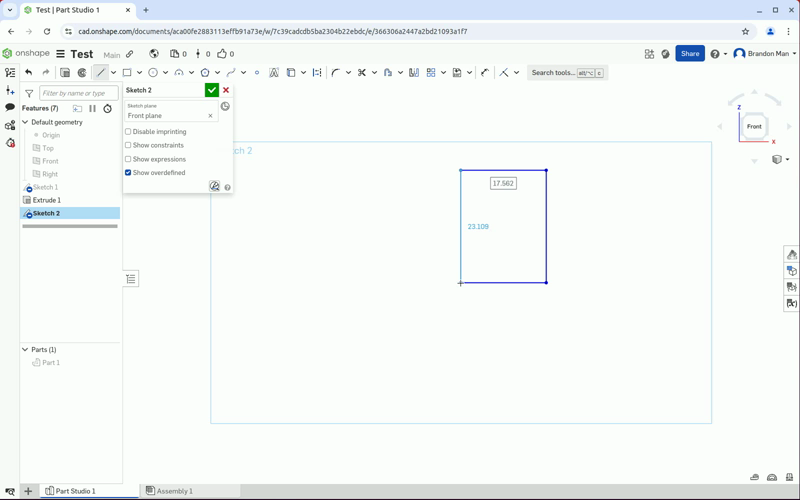
key(esc)
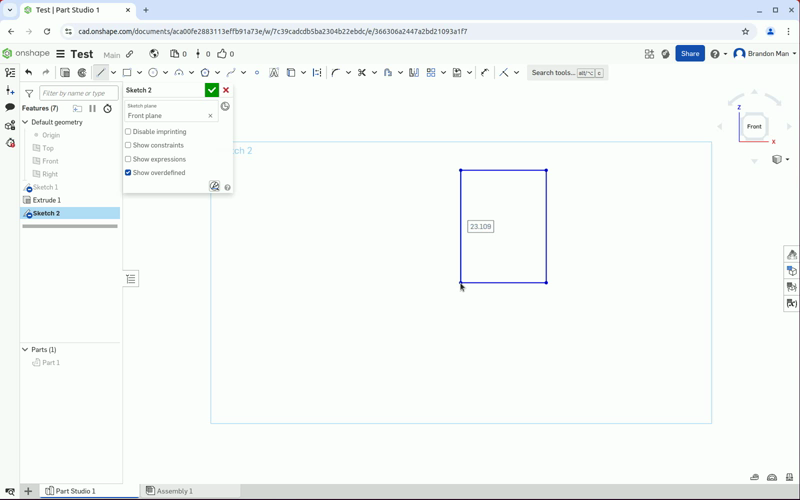
key(l)
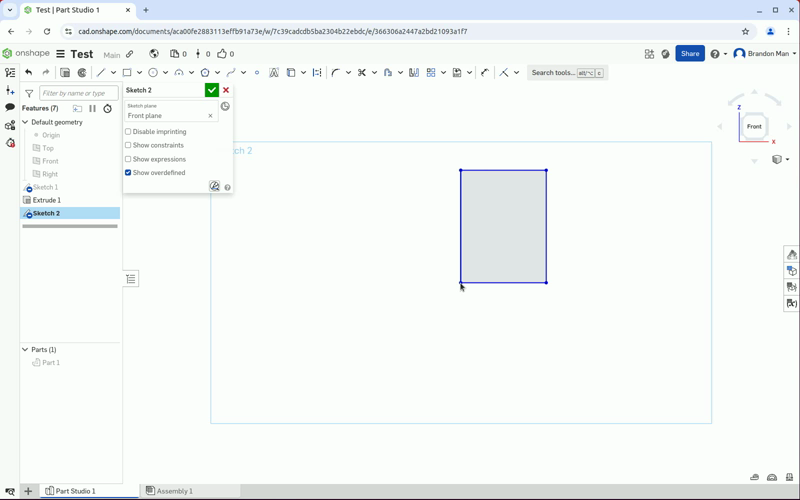
key_down(shift)
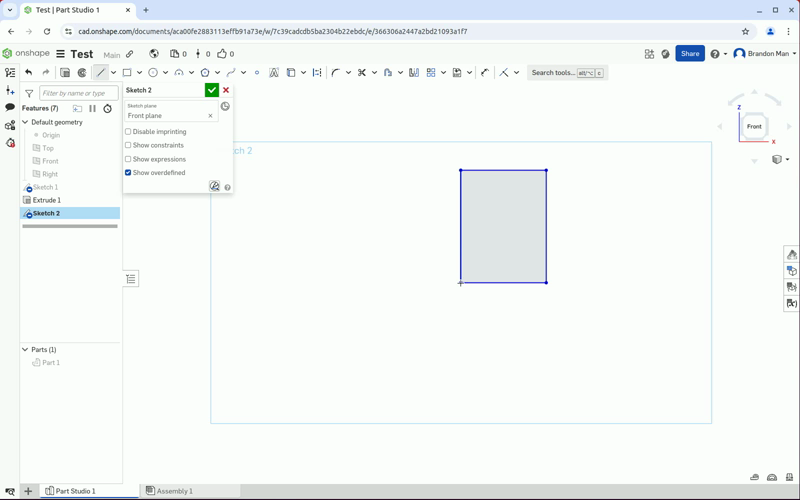
mouse_move(465, 279)
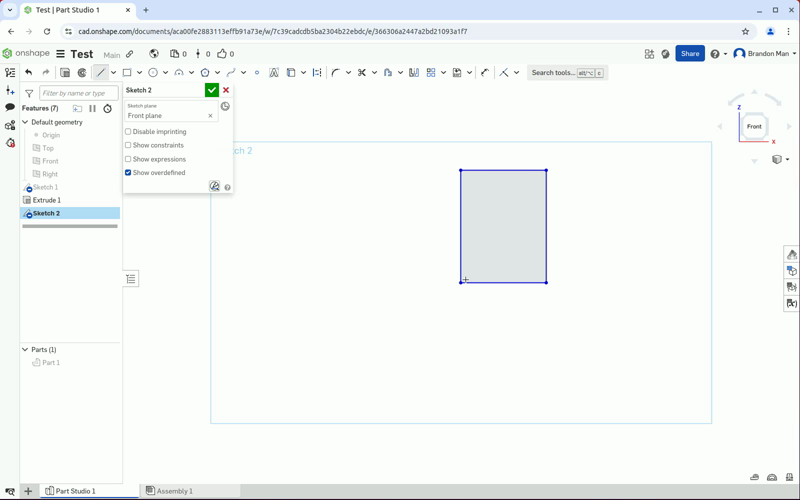
click(465, 279)
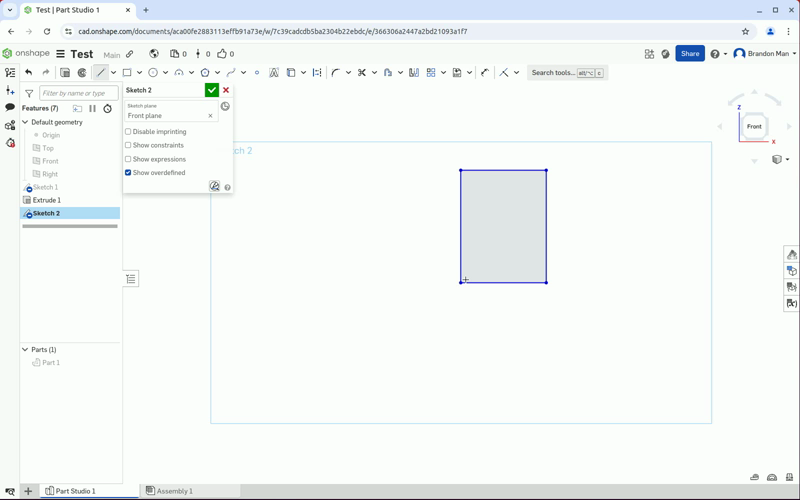
key_up(shift)
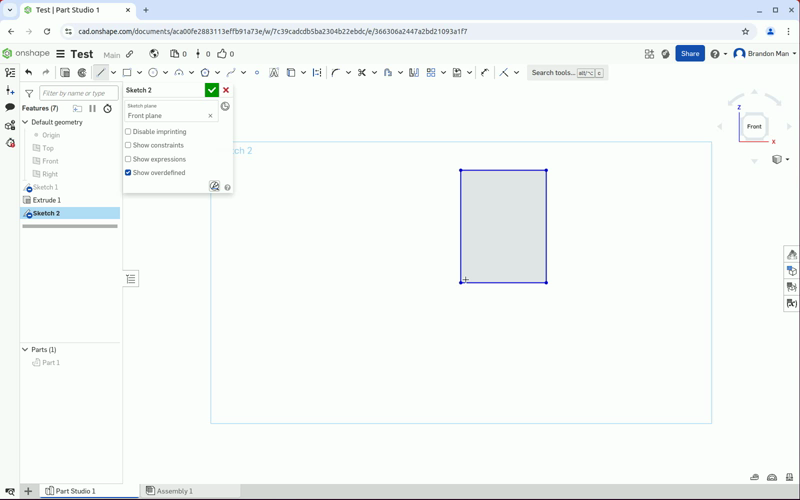
key_down(shift)
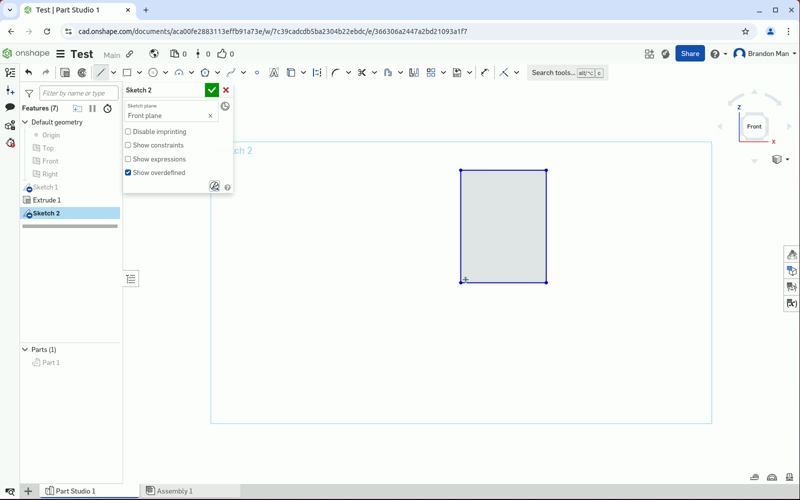
mouse_move(541, 279)
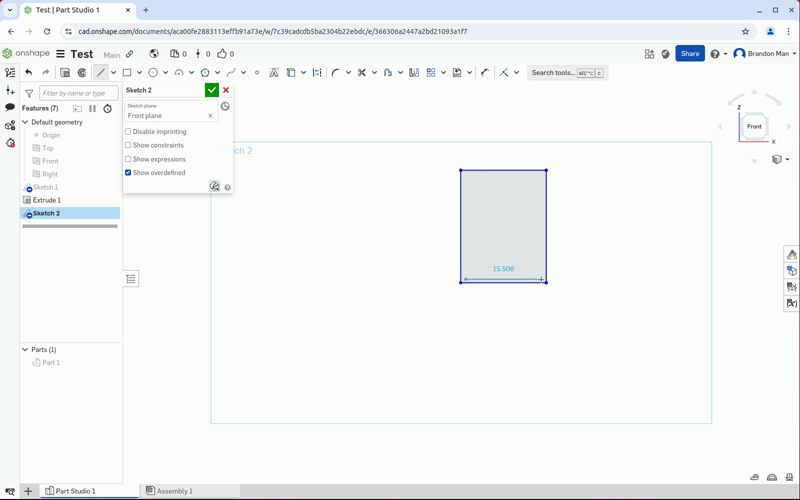
click(541, 279)
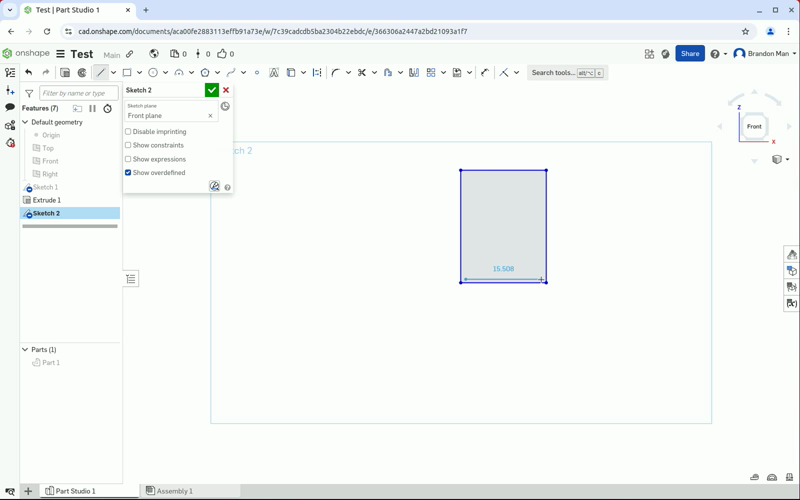
key_up(shift)
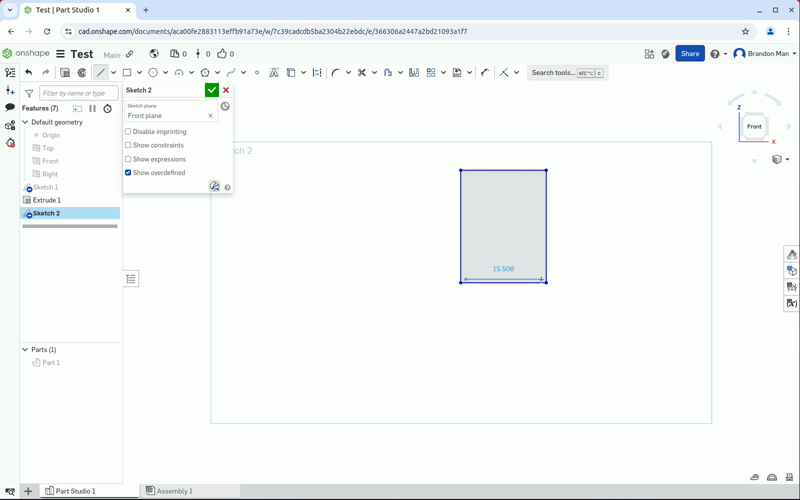
key_down(shift)
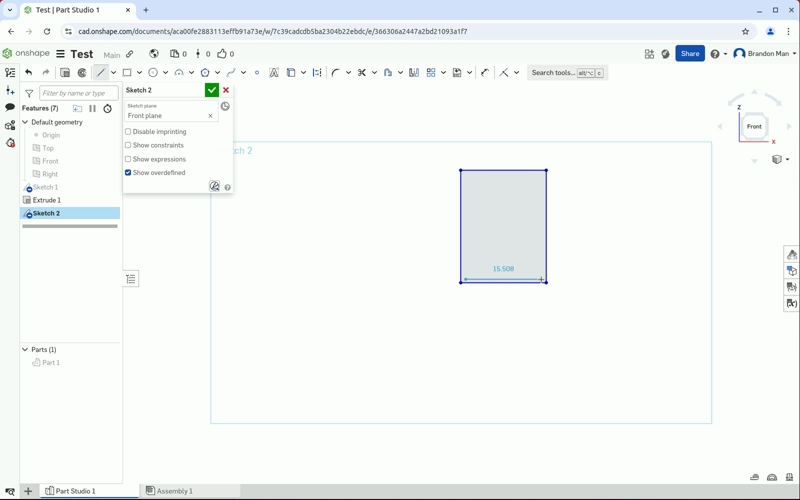
mouse_move(541, 186)
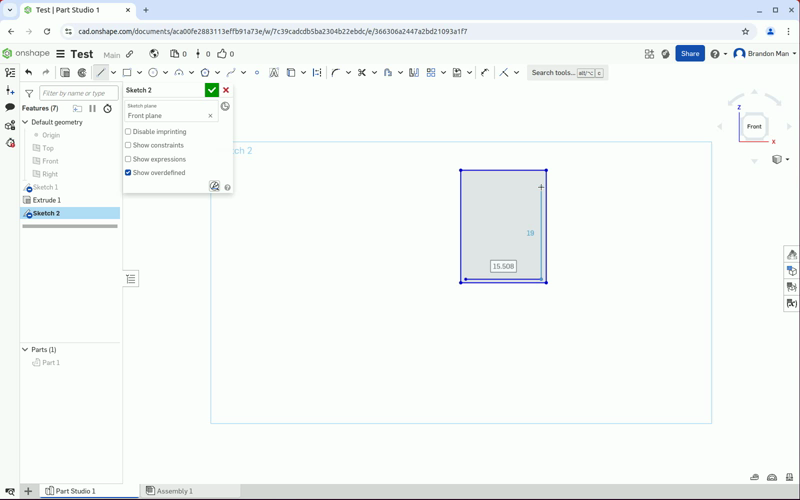
click(541, 186)
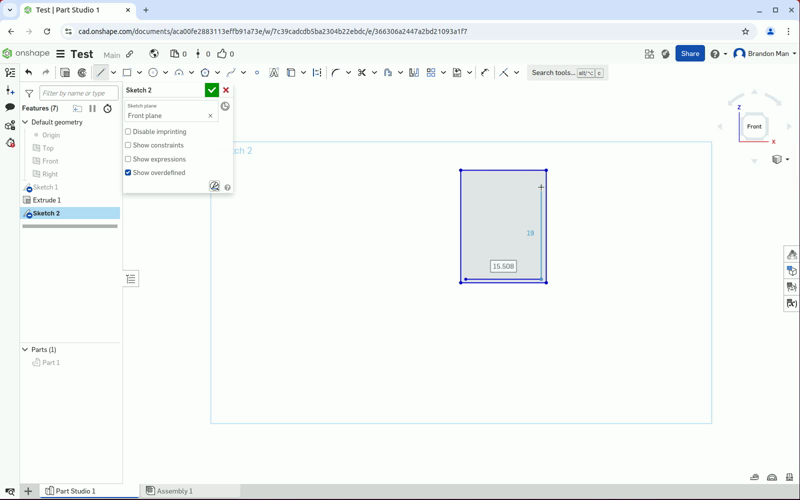
key_up(shift)
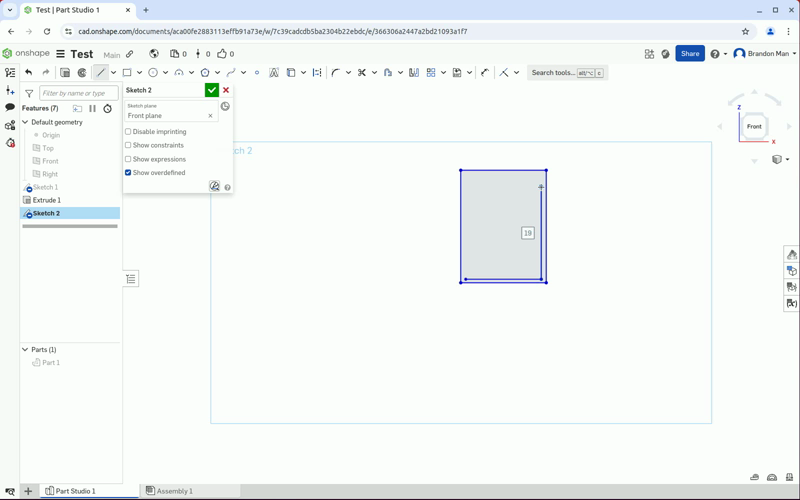
key_down(shift)
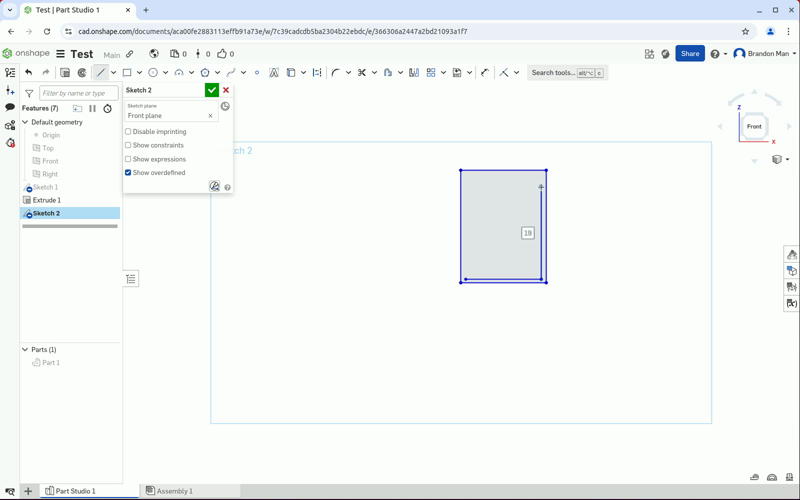
mouse_move(465, 186)
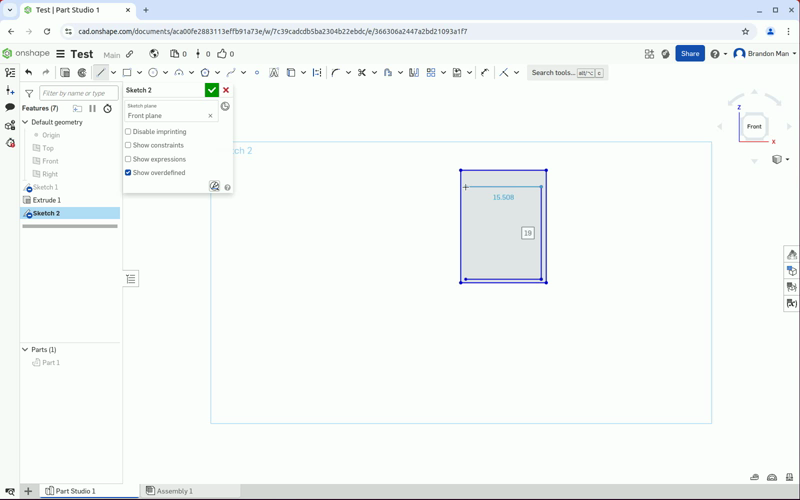
click(465, 186)
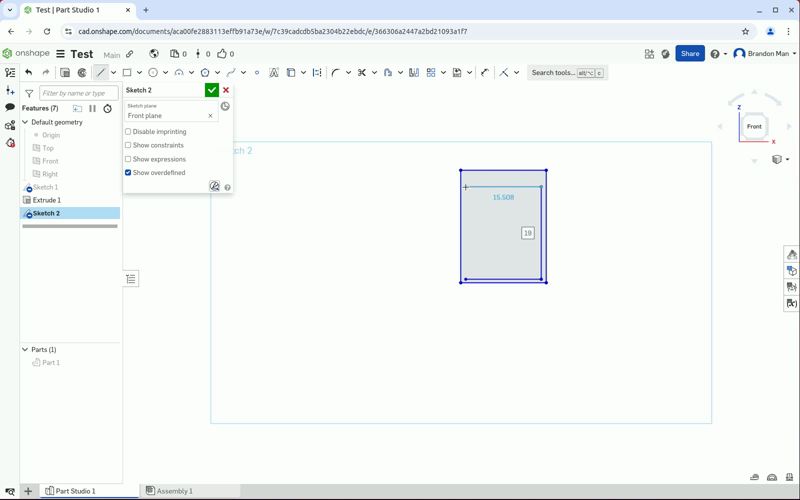
key_up(shift)
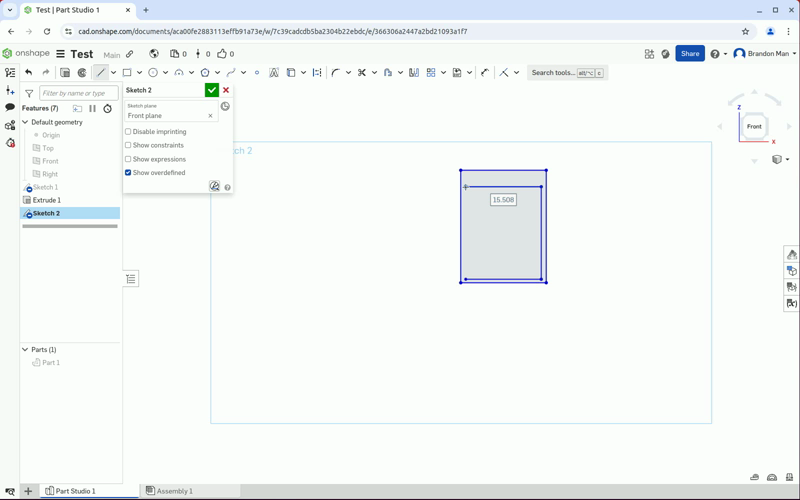
key_down(shift)
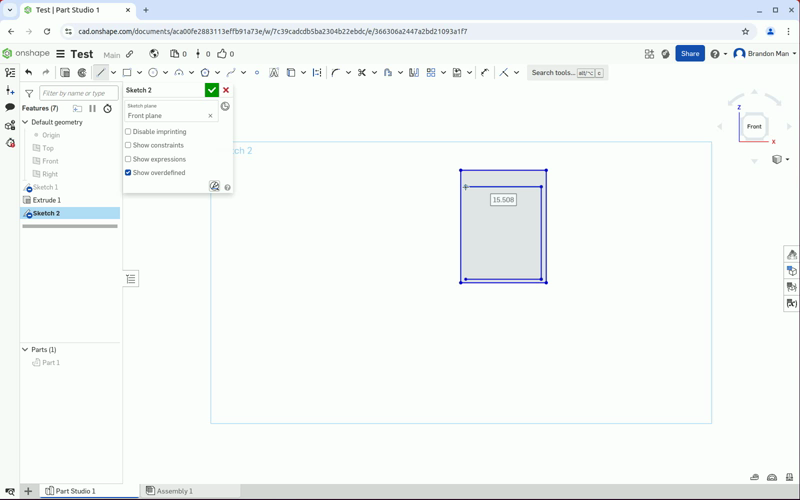
mouse_move(465, 279)
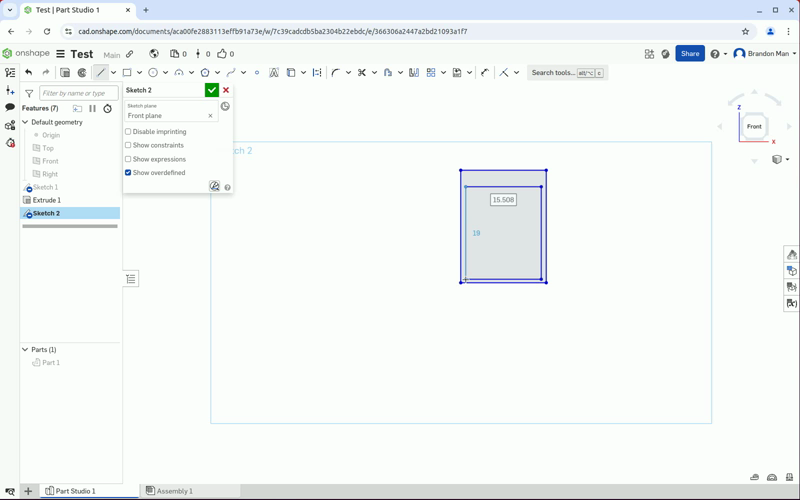
key_up(shift)
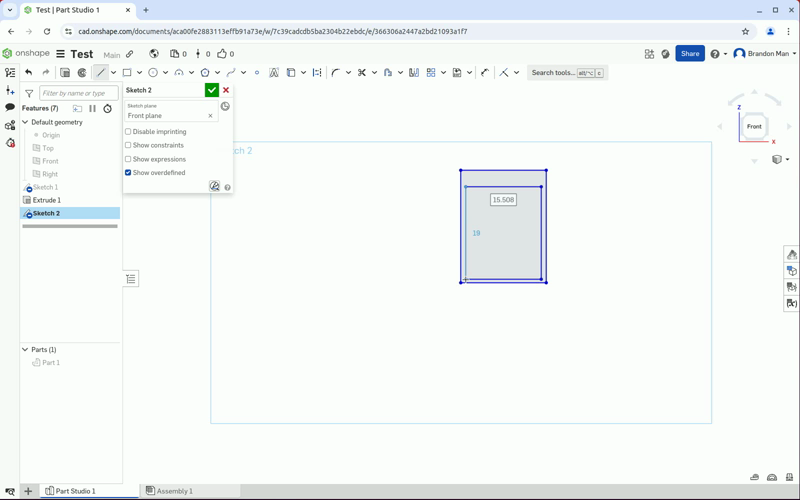
click(465, 279)
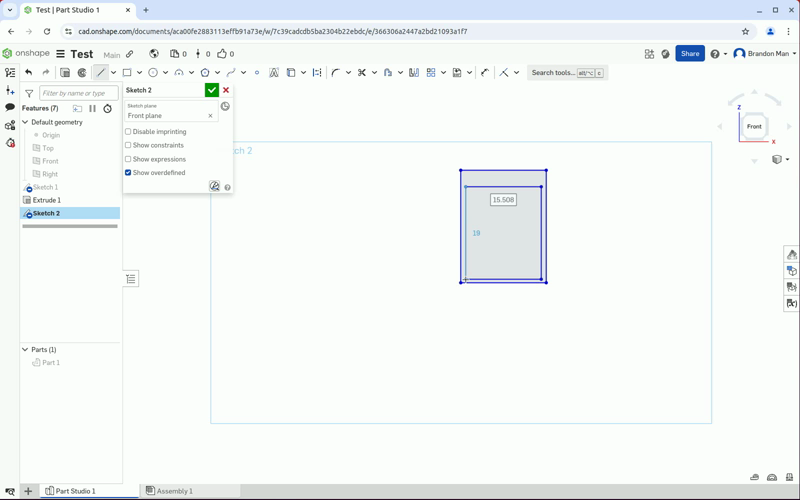
key(esc)
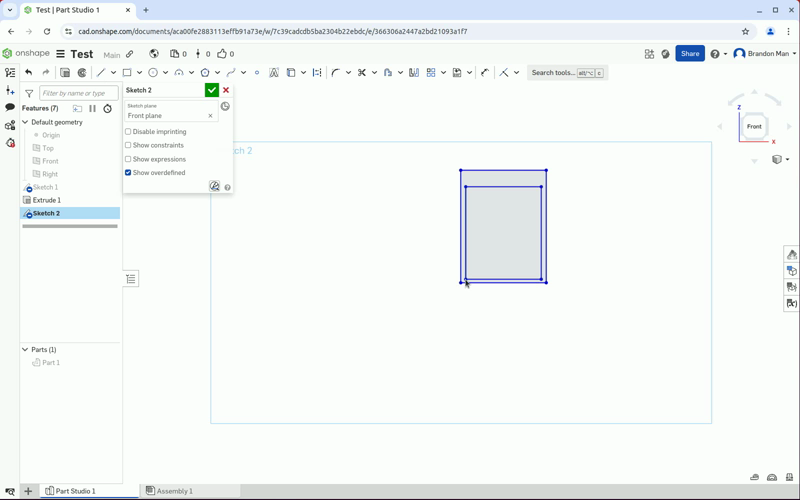
mouse_move(543, 271)
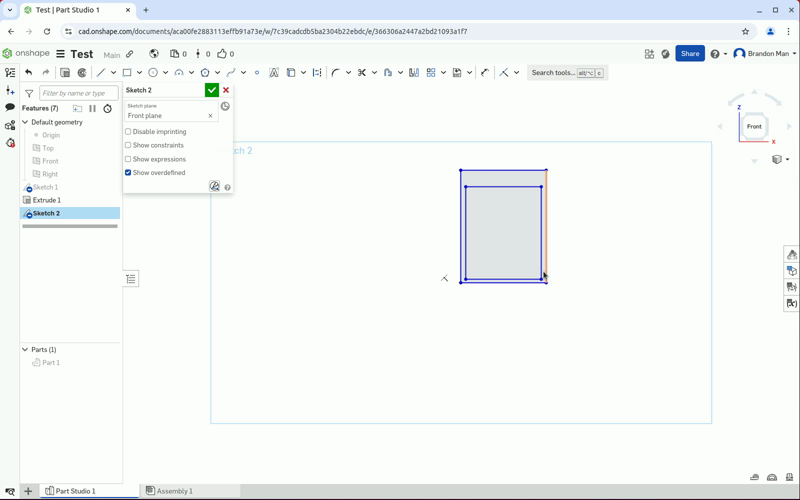
click(543, 271)
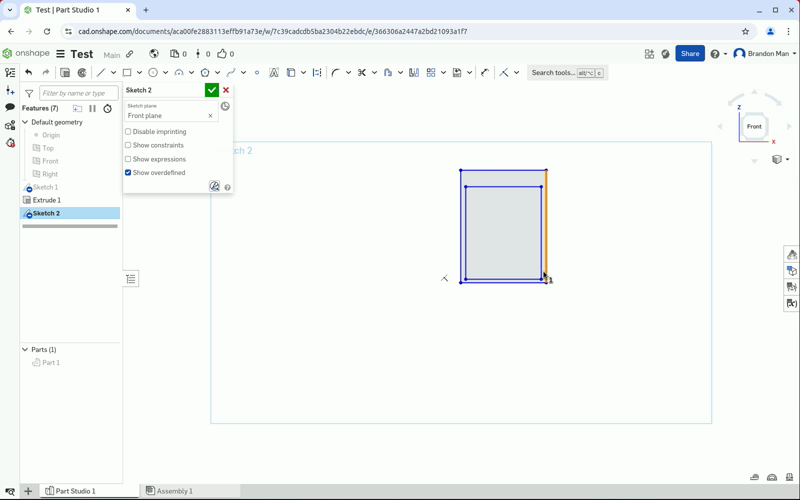
mouse_move(73, 352)
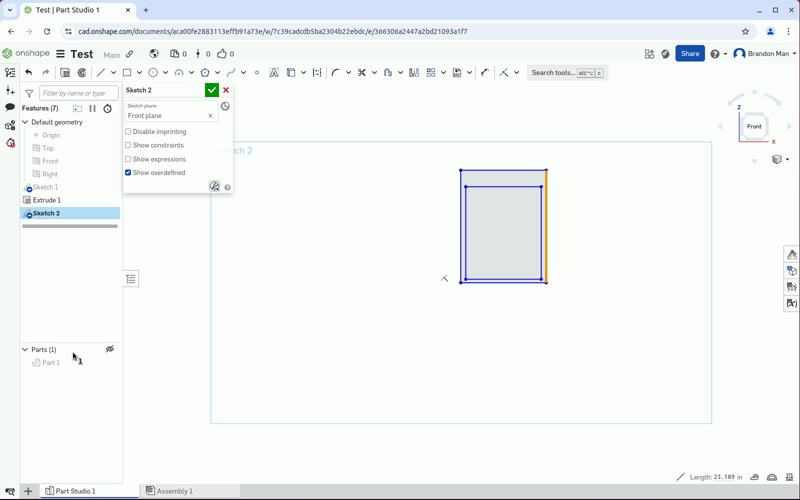
key(shift+y)
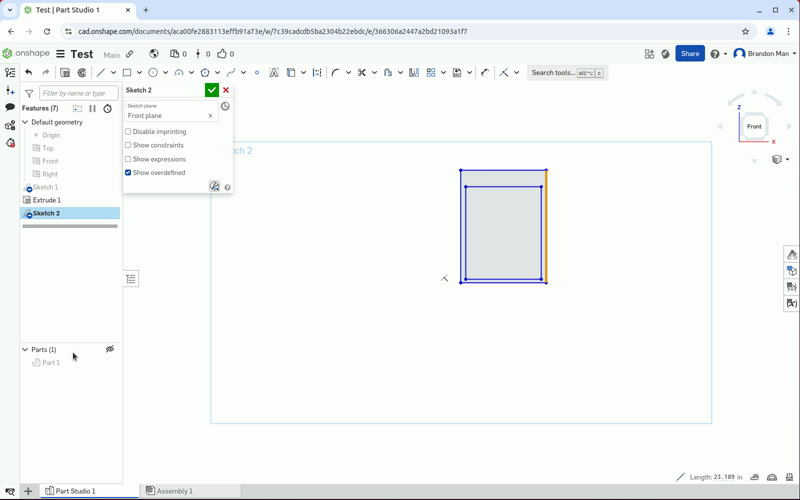
key(shift+e)
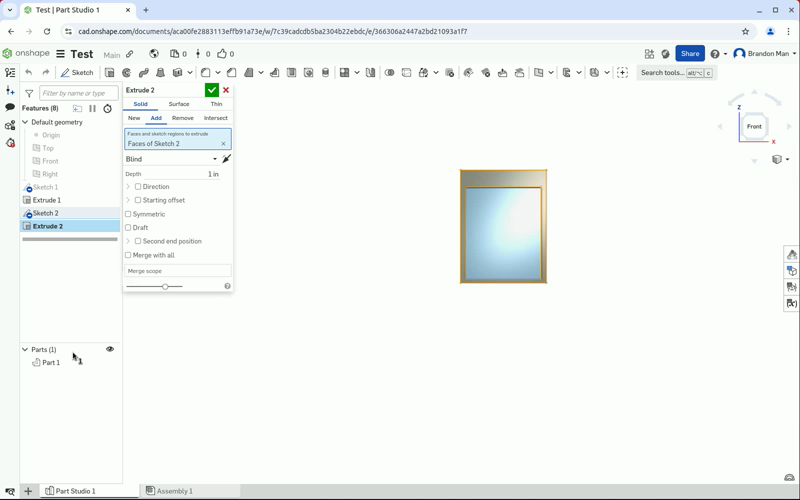
mouse_move(143, 106)
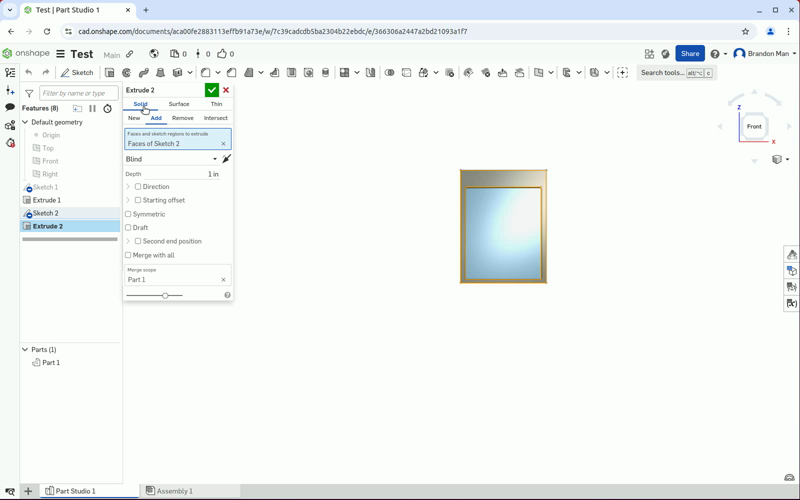
click(143, 106)
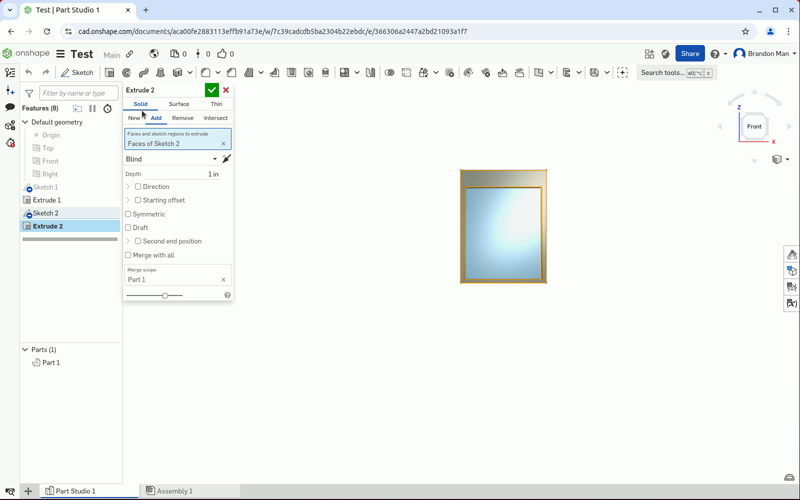
mouse_move(137, 120)
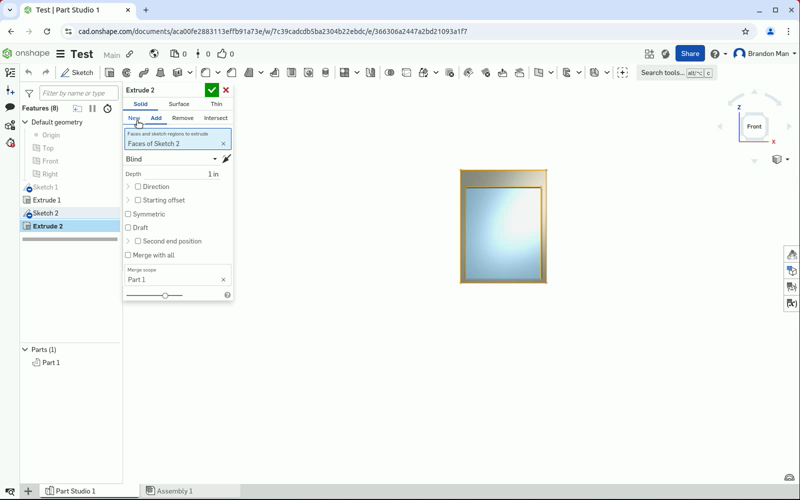
click(137, 120)
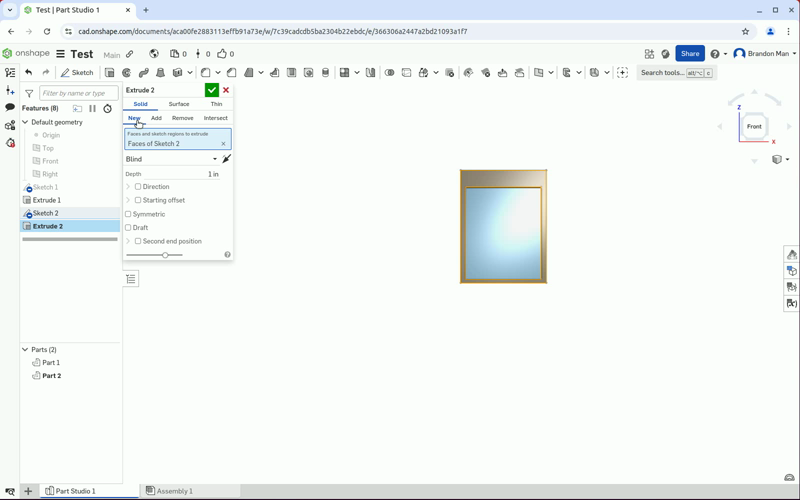
key(tab, 4)
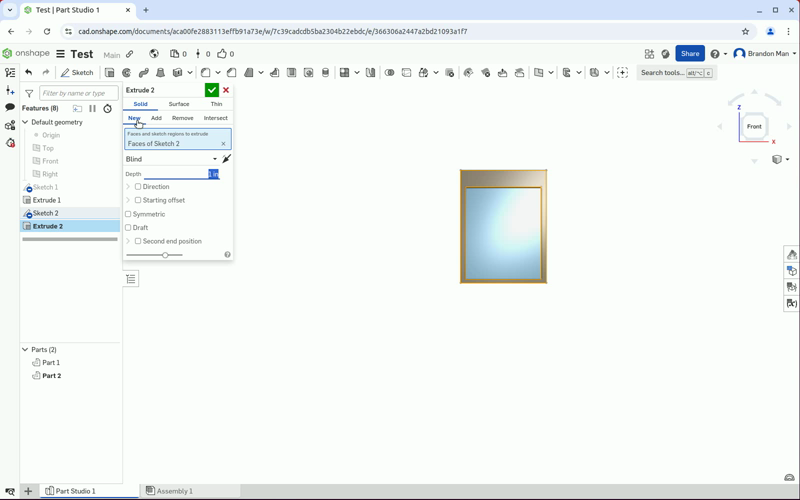
text(1.204)
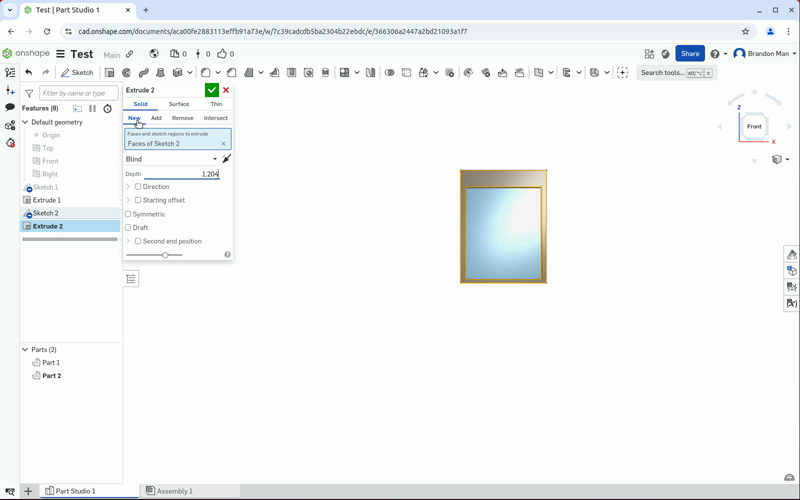
key(enter)
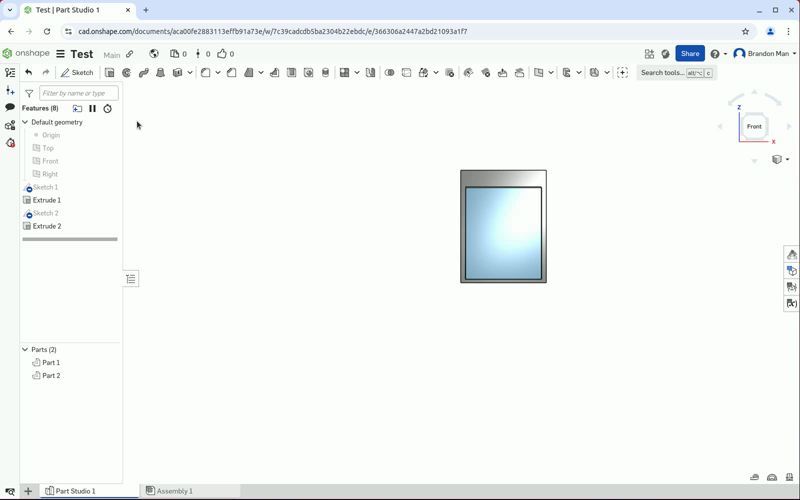
key(shift+h)
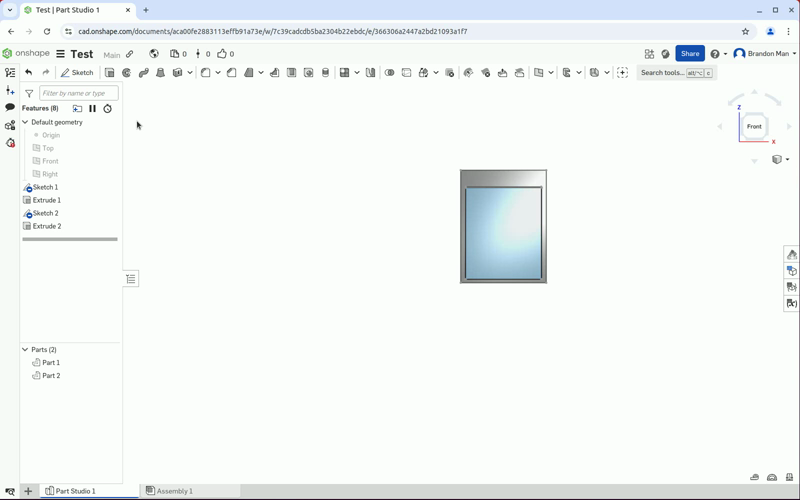
key(shift+h)
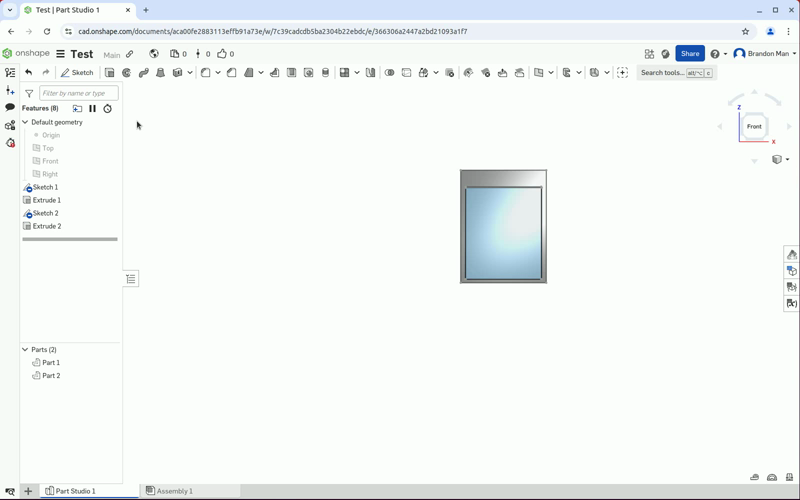
key(shift+7)
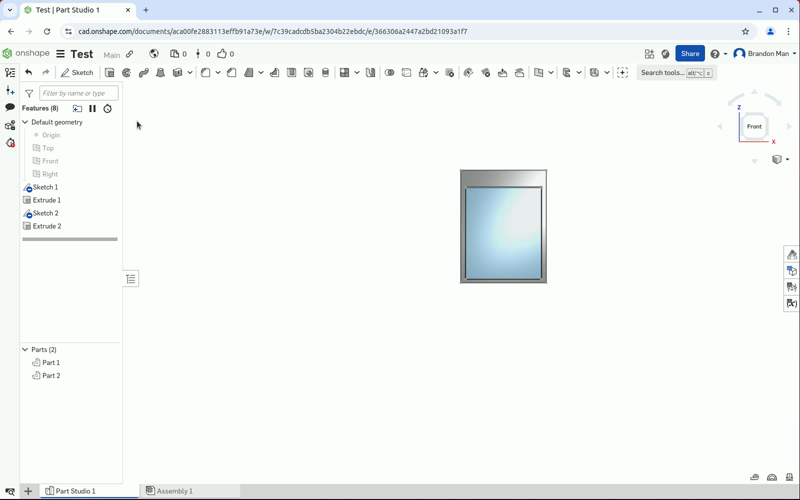
key(left, 2)
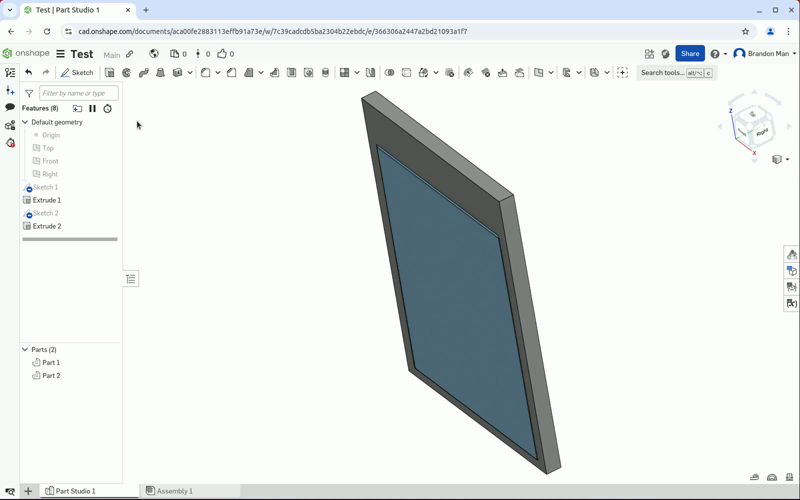
key(down, 2)
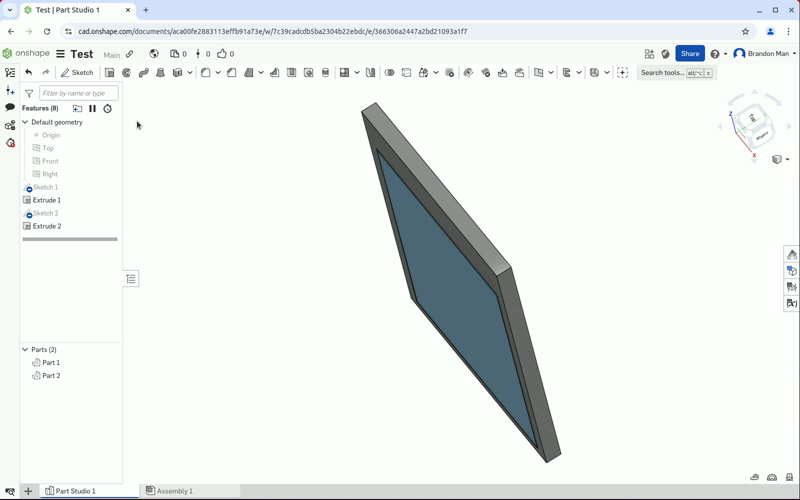
key(up, 2)
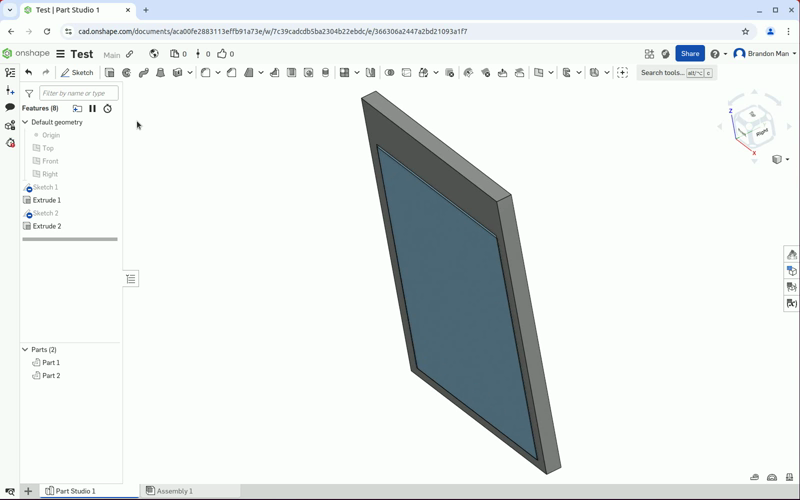
key(right, 2)
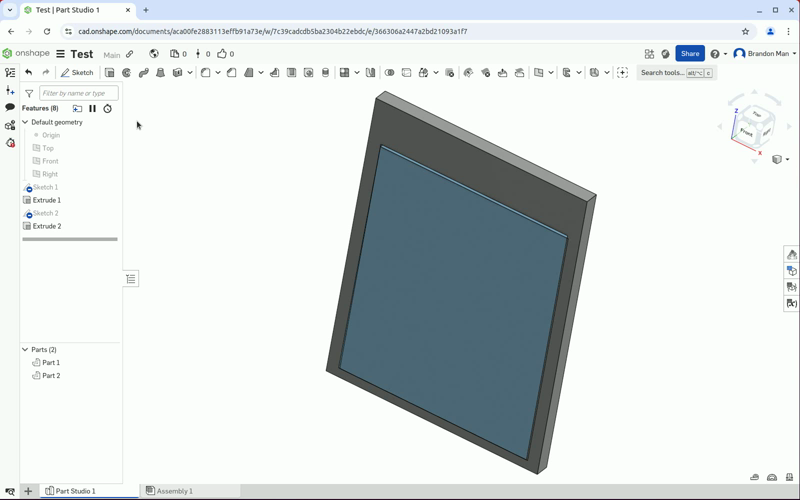
mouse_move(73, 189)
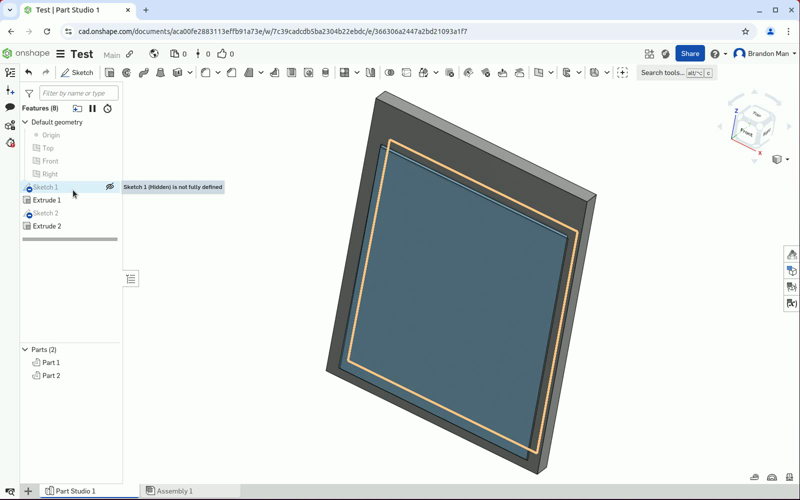
click(73, 189)